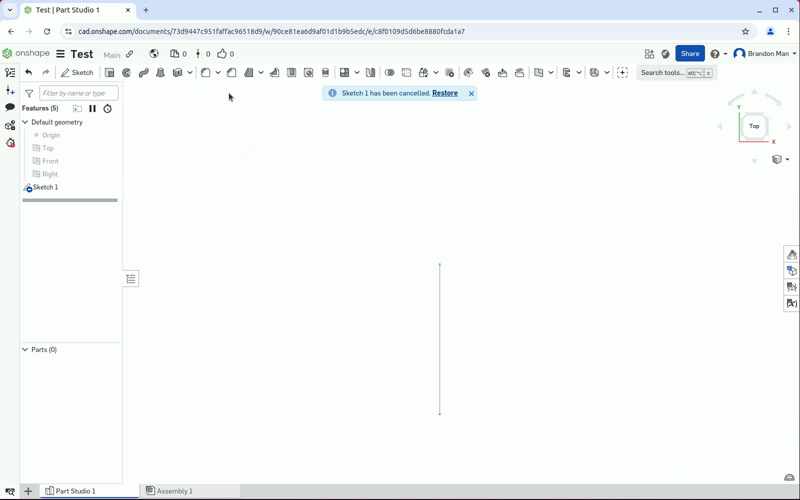
key(shift+h)
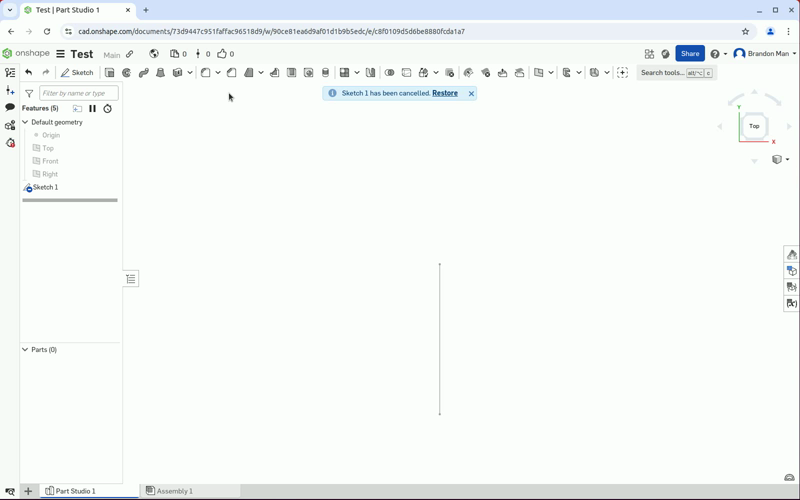
key(shift+s)
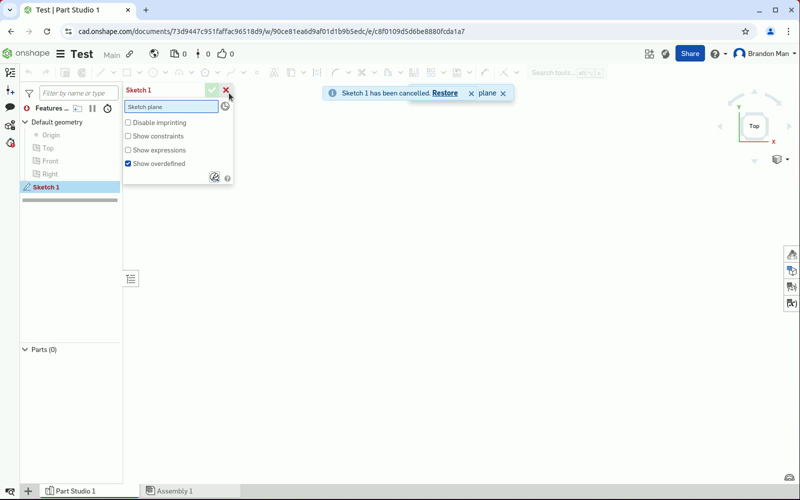
mouse_move(73, 150)
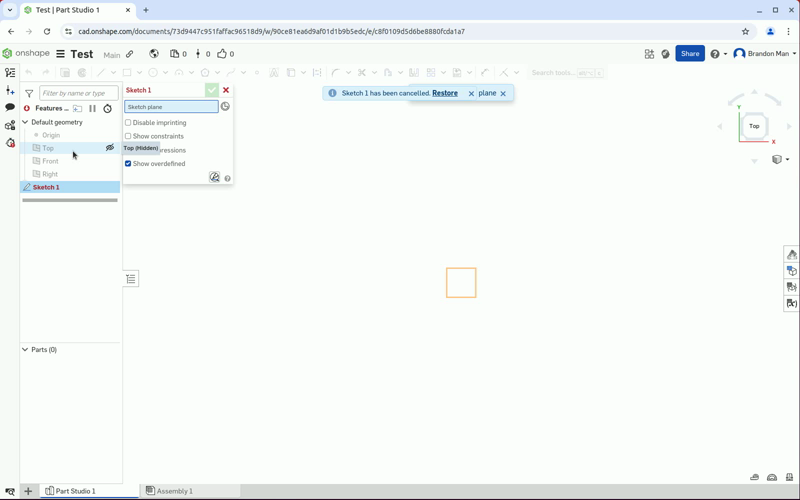
click(73, 150)
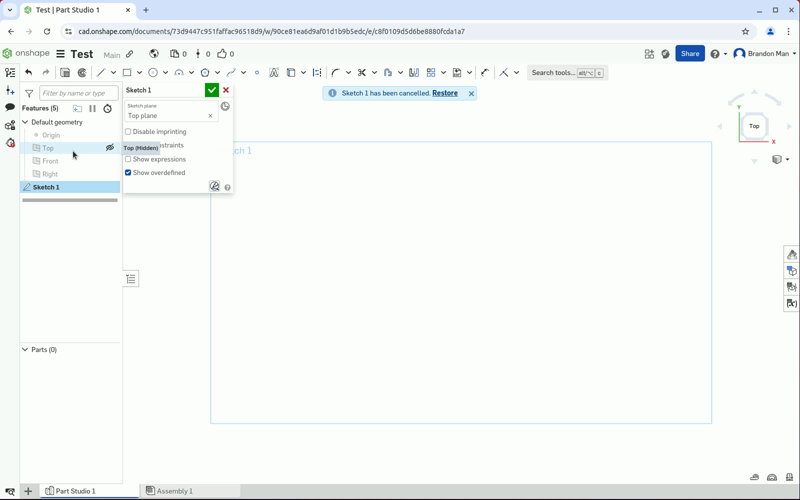
mouse_move(73, 352)
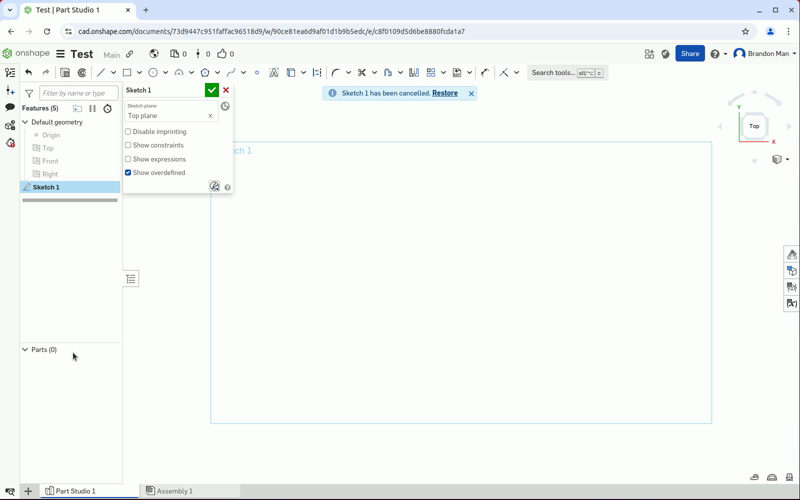
key(y)
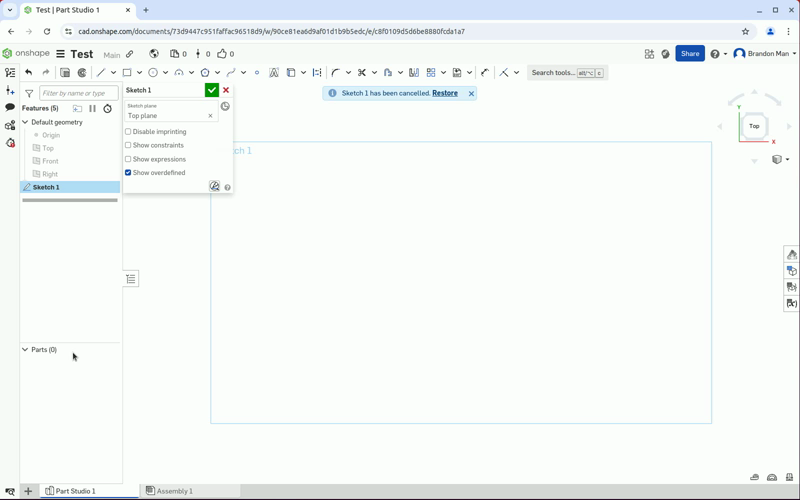
key(c)
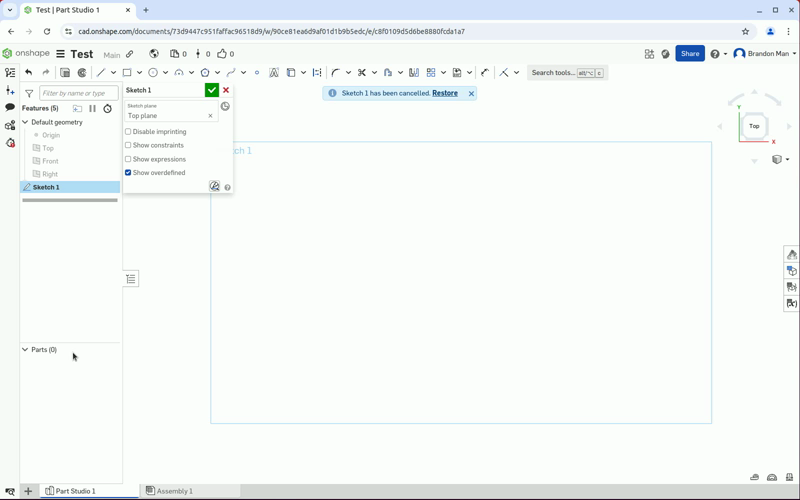
key_down(shift)
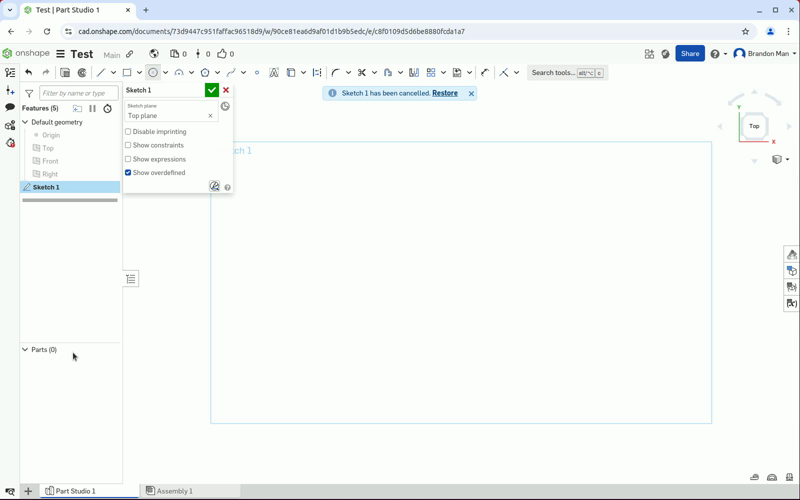
mouse_move(379, 282)
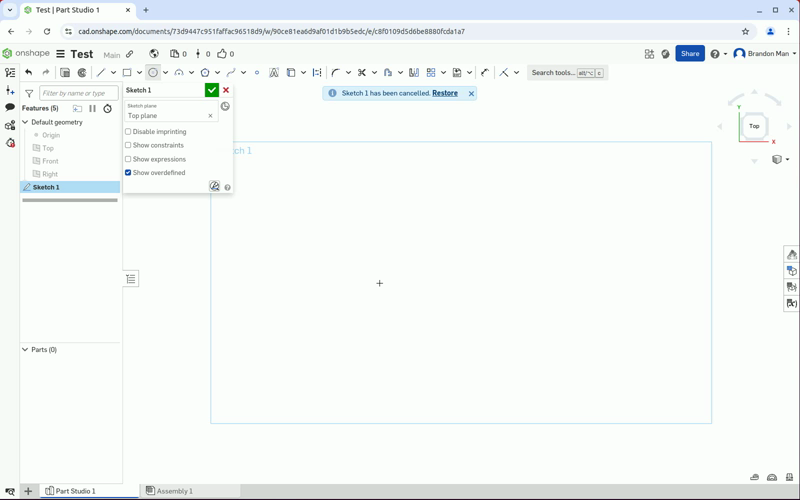
click(379, 282)
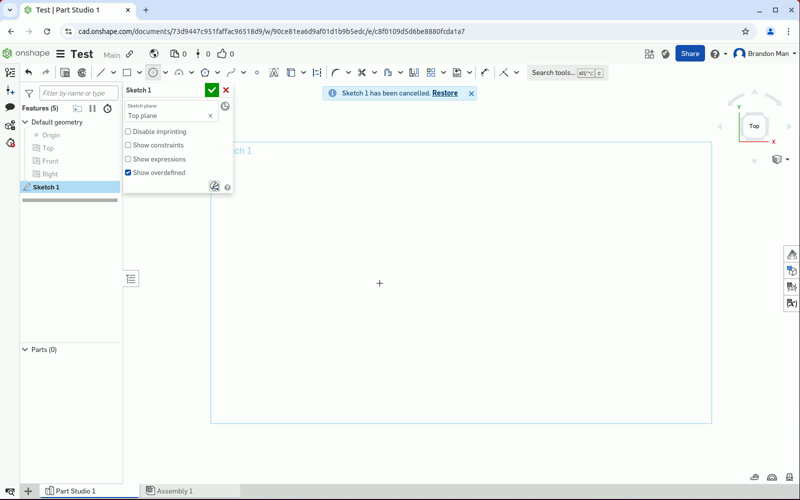
key_up(shift)
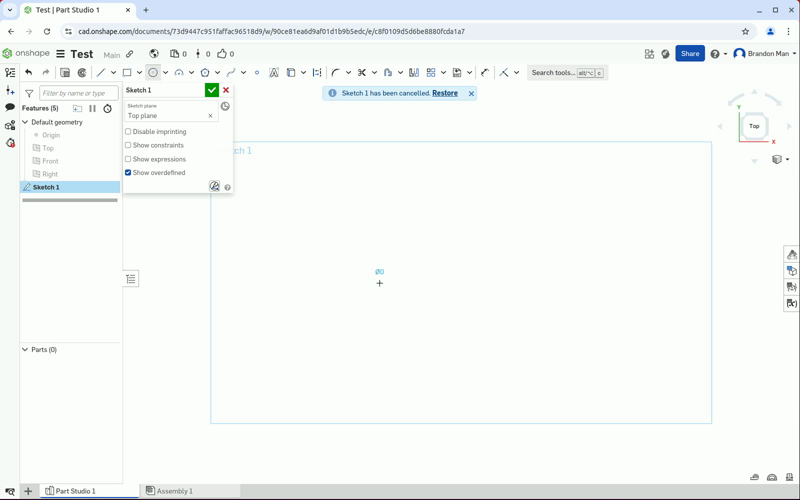
mouse_move(411, 282)
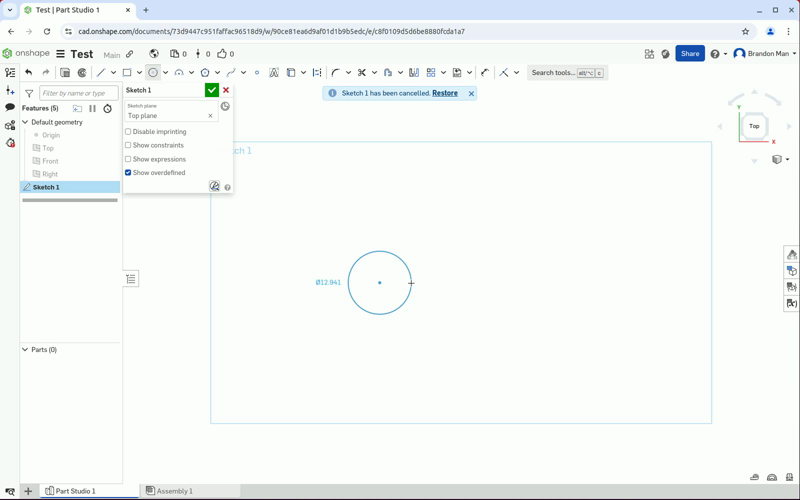
click(411, 282)
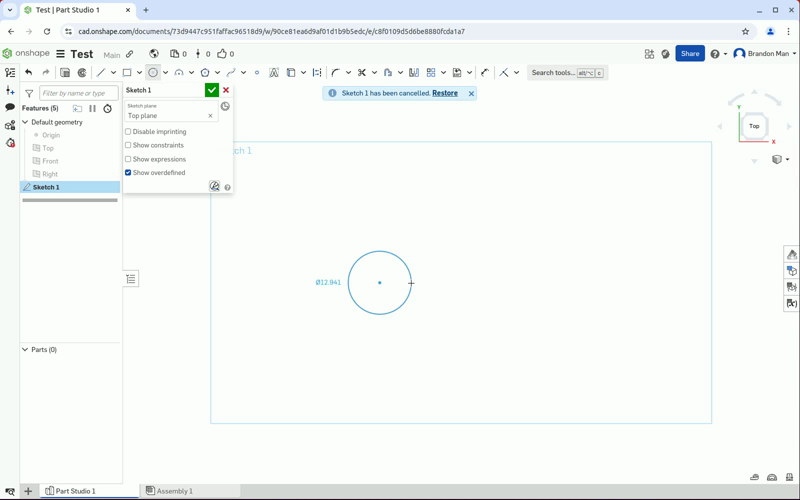
key(esc)
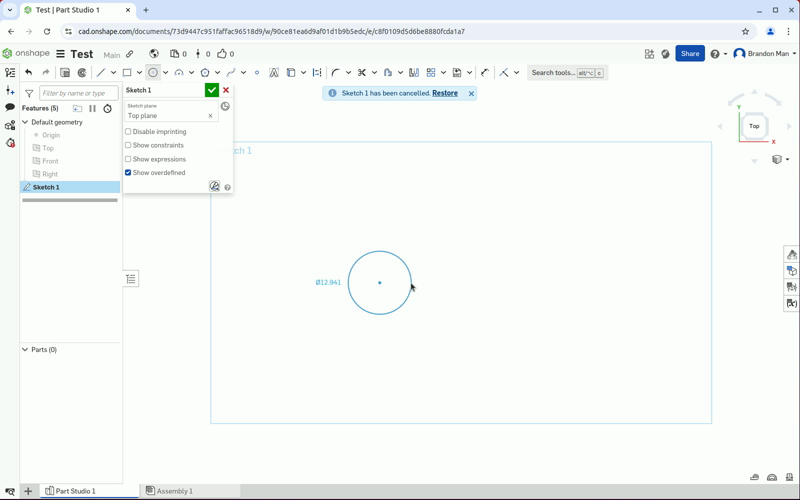
key(c)
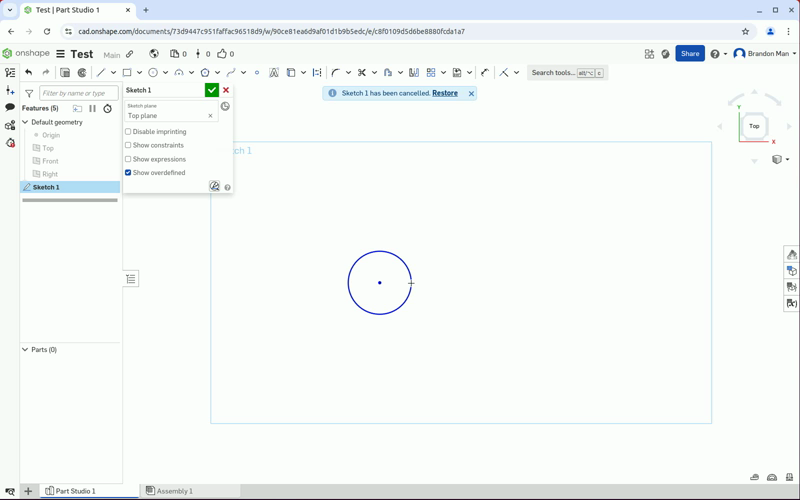
key_down(shift)
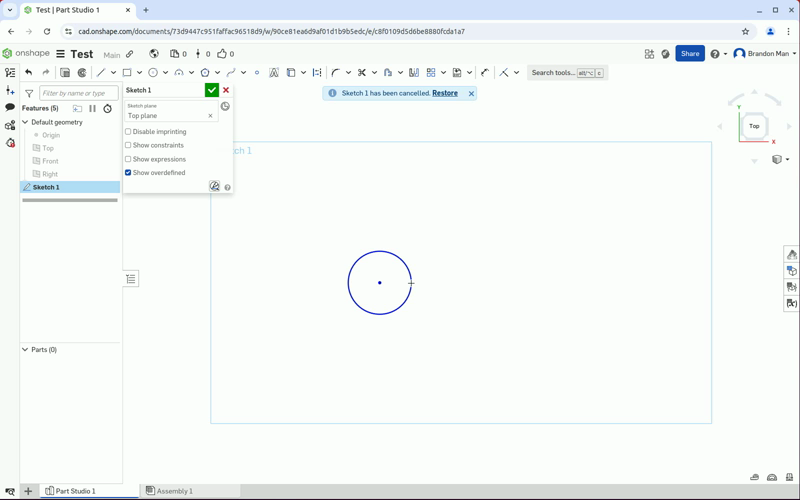
mouse_move(379, 282)
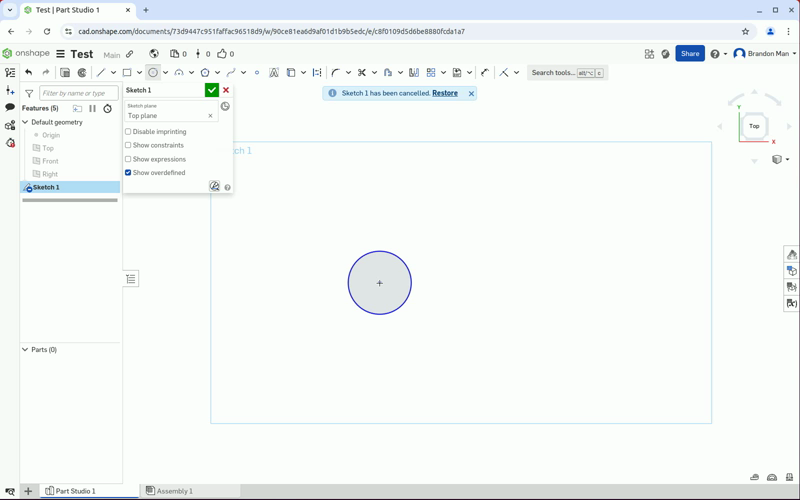
click(379, 282)
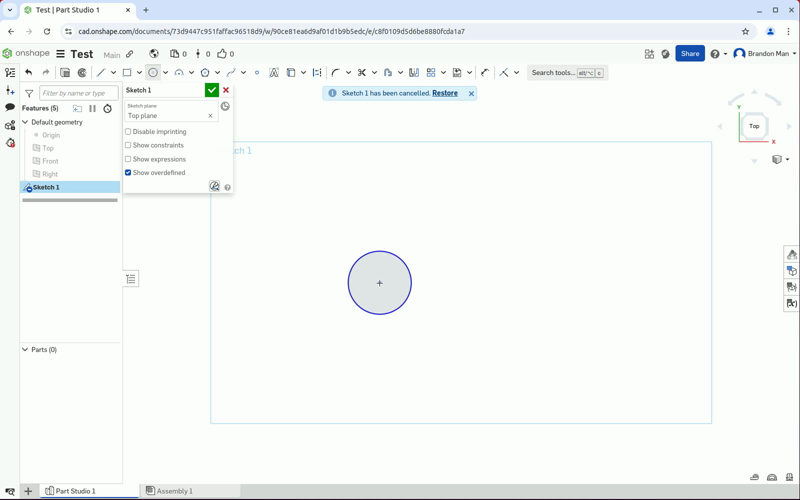
key_up(shift)
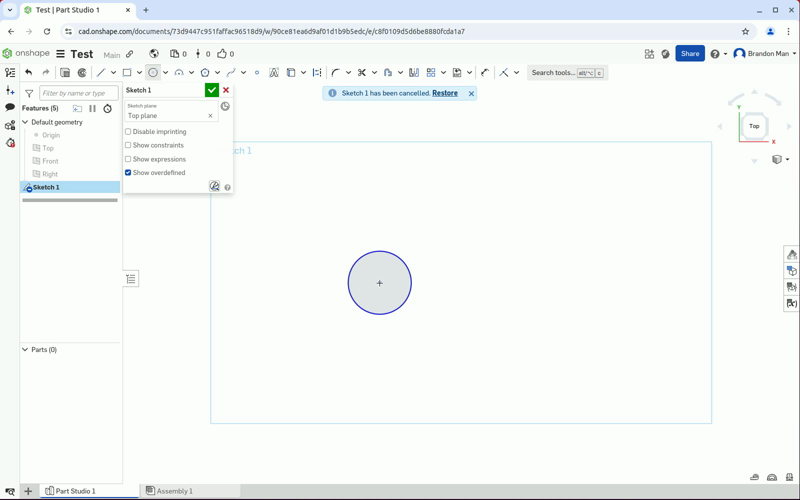
mouse_move(400, 282)
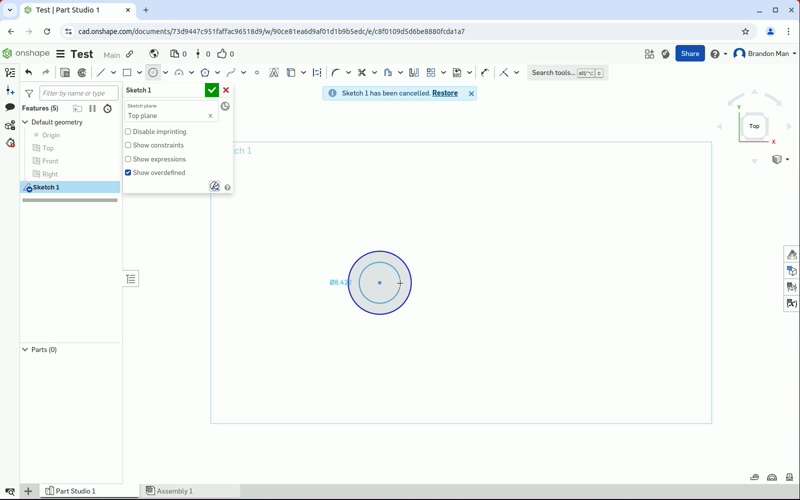
click(400, 282)
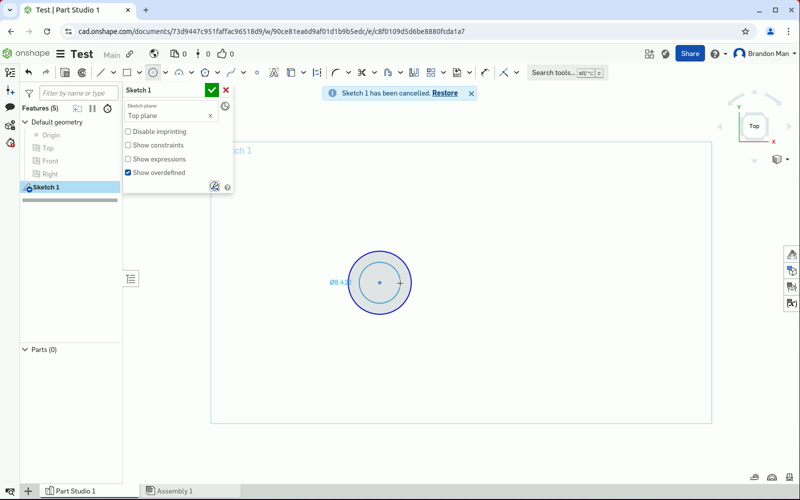
key(esc)
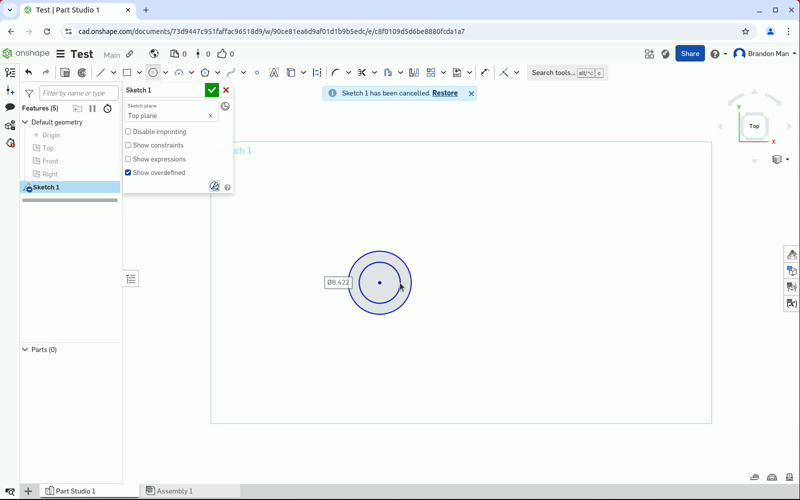
mouse_move(356, 290)
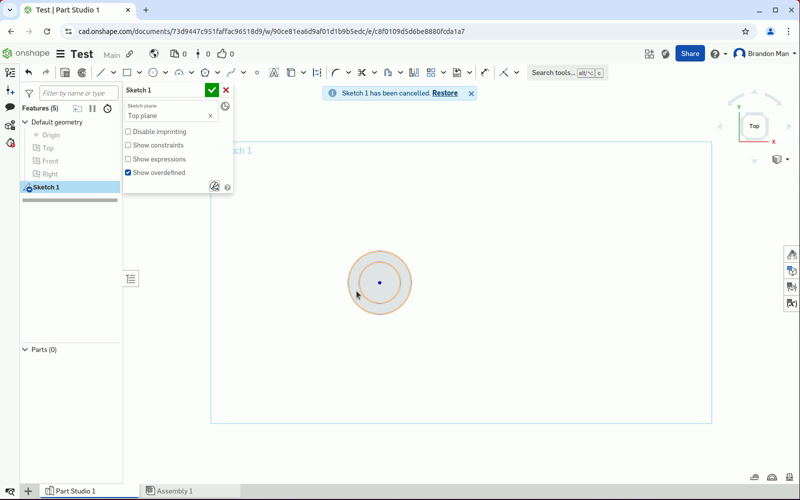
click(356, 290)
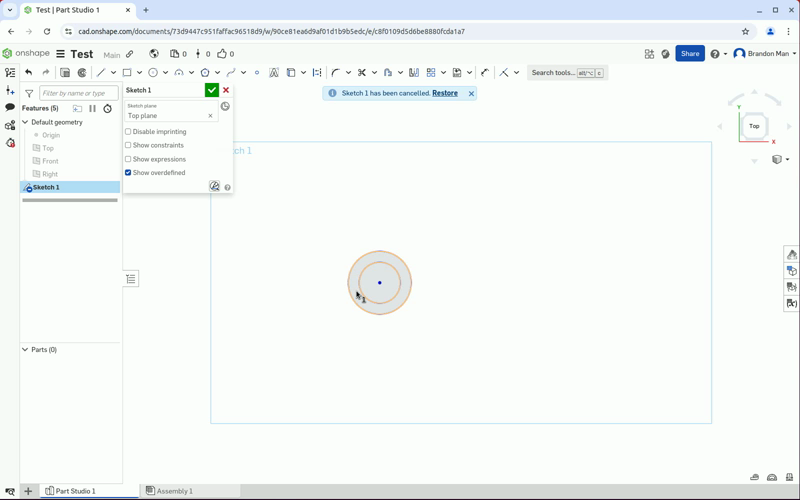
mouse_move(73, 352)
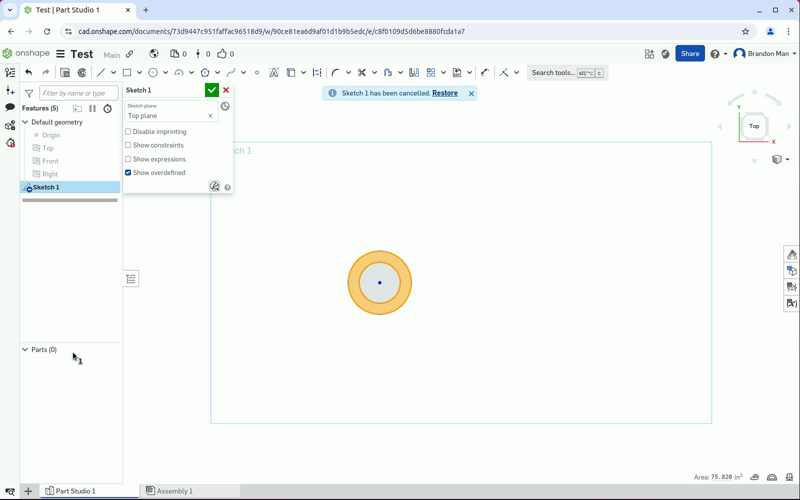
key(shift+y)
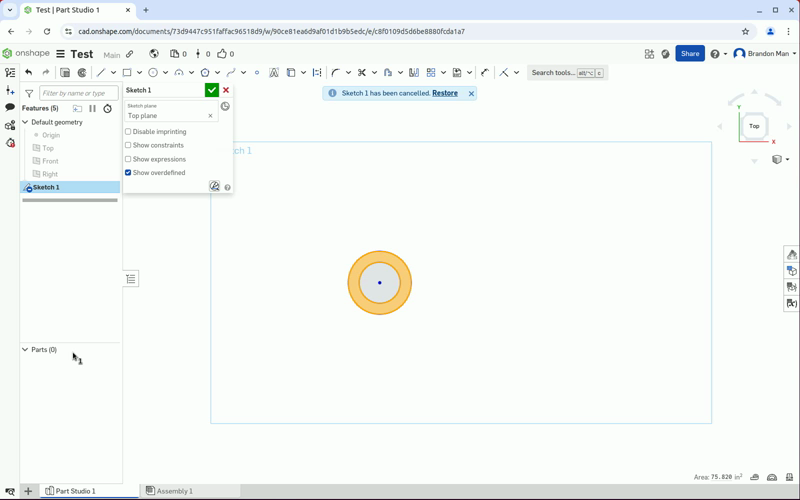
key(shift+e)
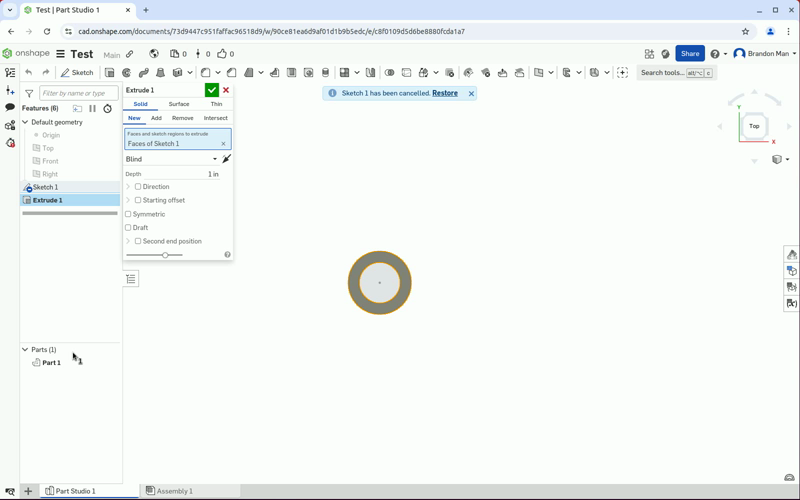
mouse_move(143, 106)
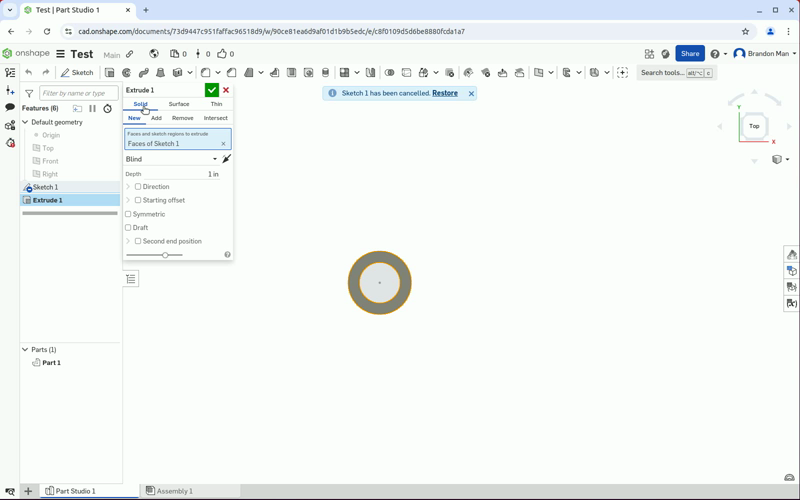
click(143, 106)
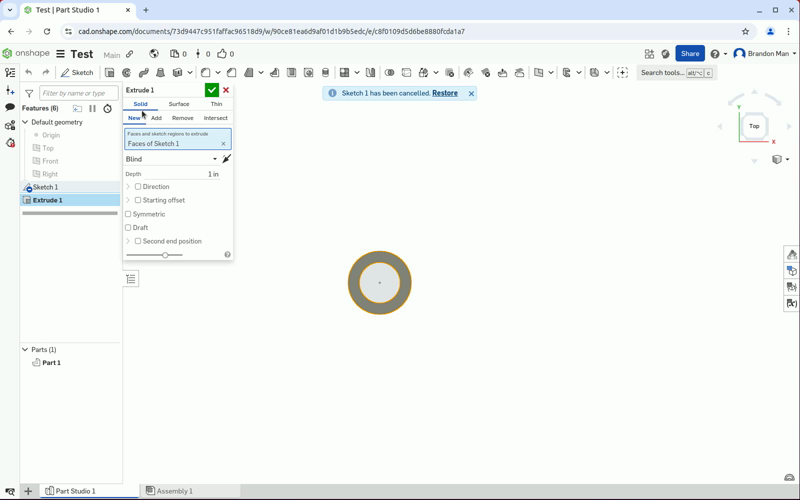
mouse_move(137, 120)
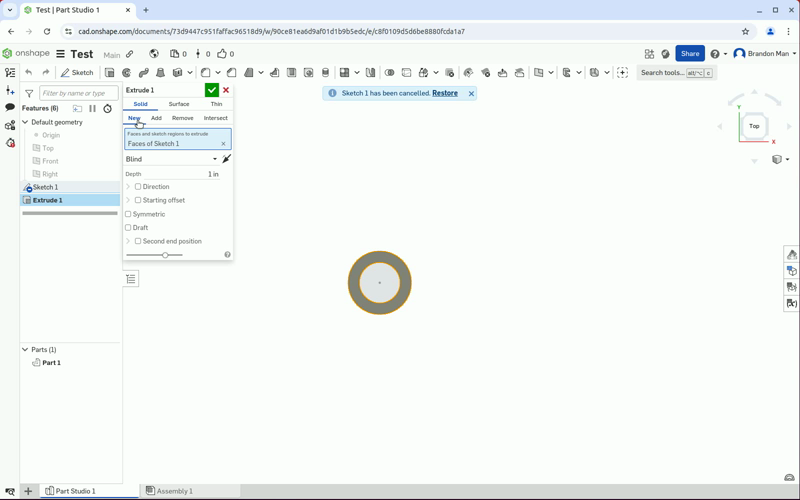
click(137, 120)
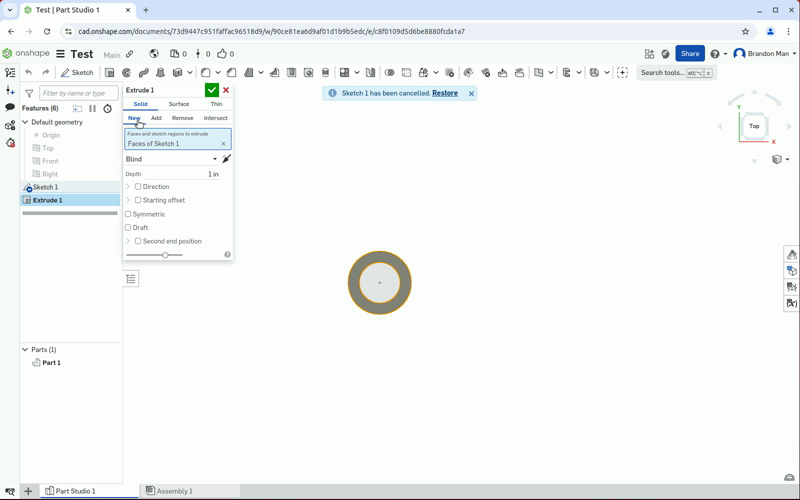
key(tab, 4)
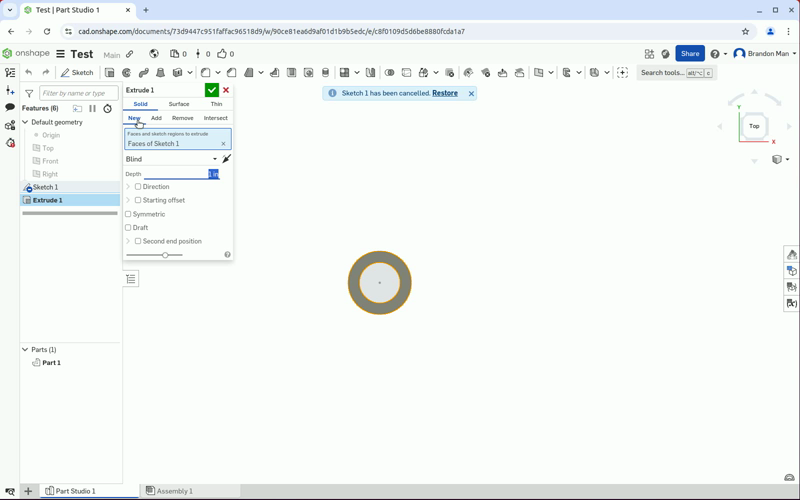
text(2.889)
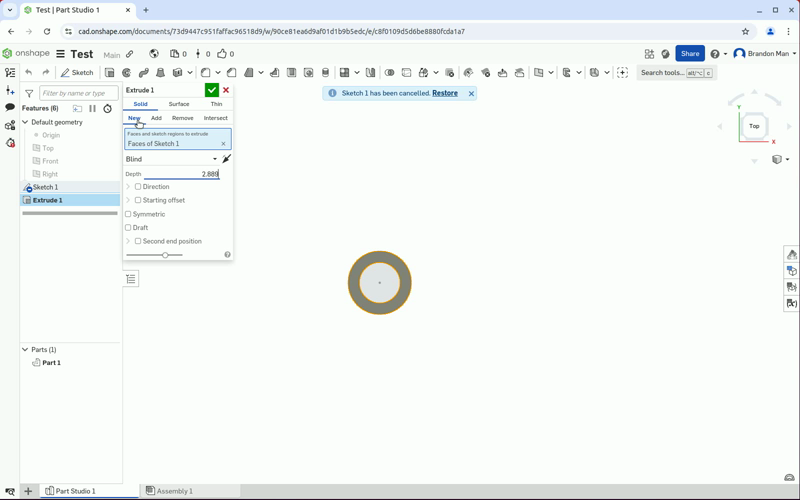
key(enter)
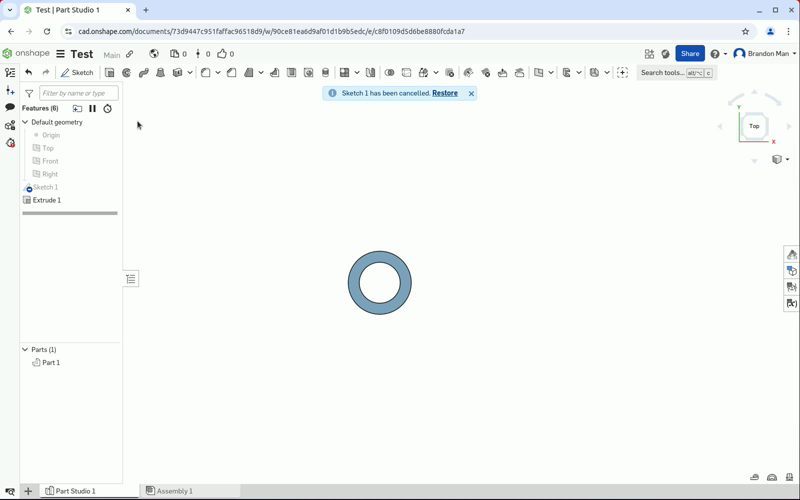
key(shift+h)
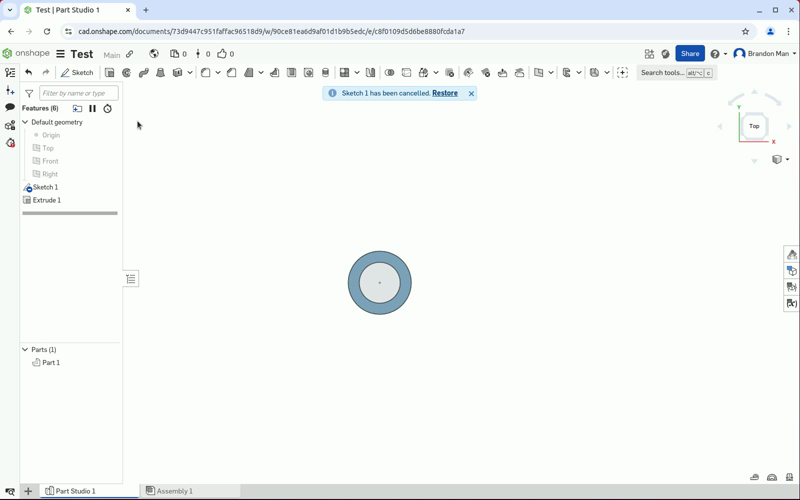
key(shift+h)
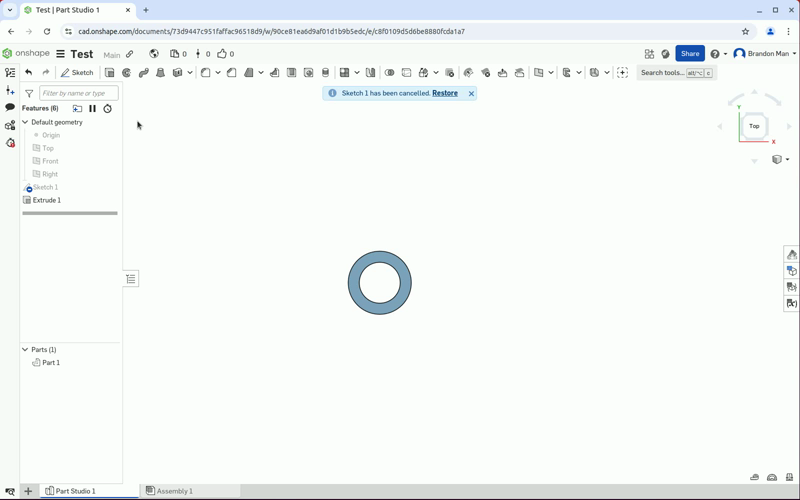
mouse_move(73, 189)
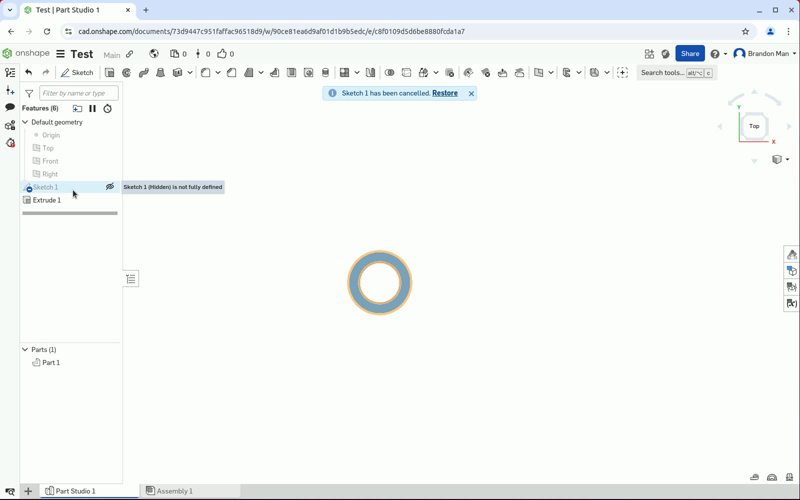
click(73, 189)
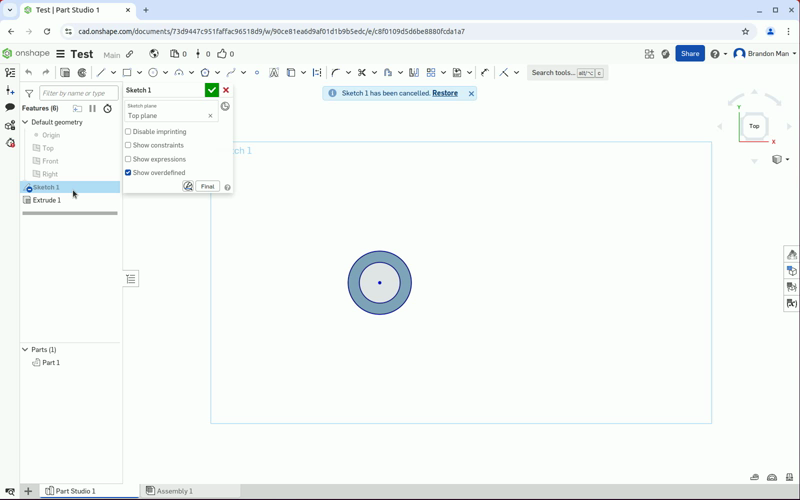
mouse_move(229, 92)
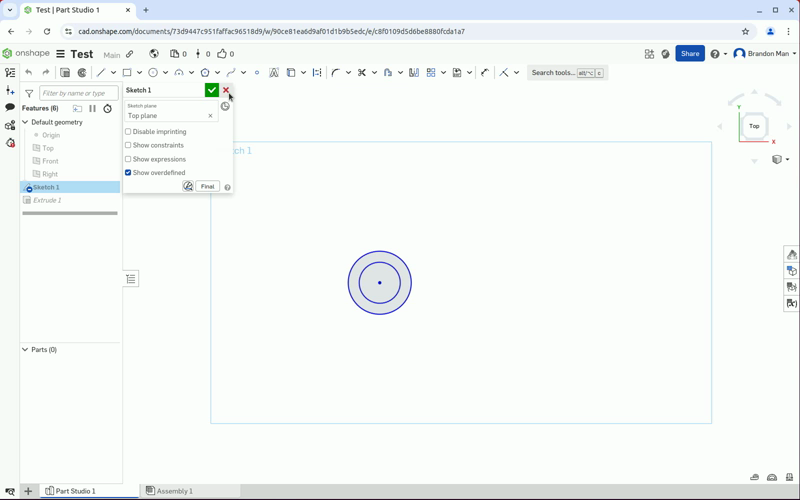
click(229, 92)
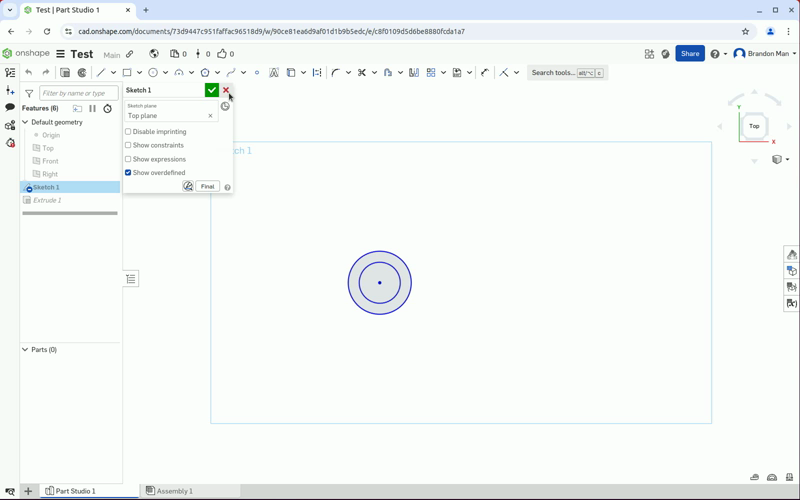
key(shift+s)
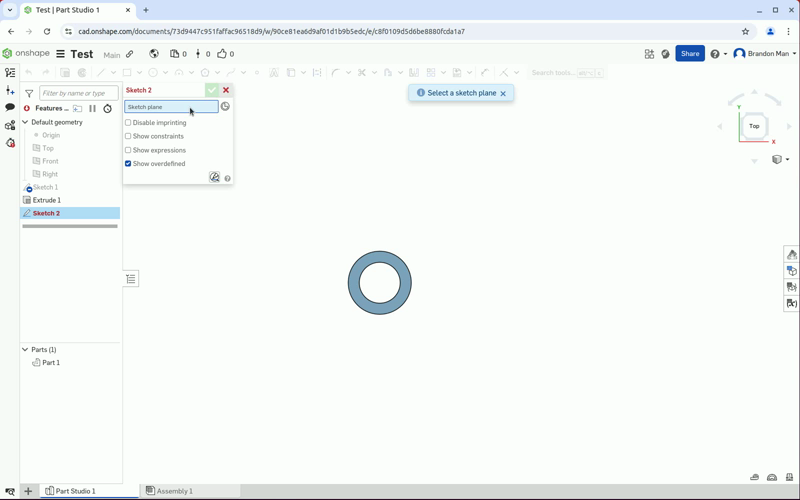
mouse_move(73, 150)
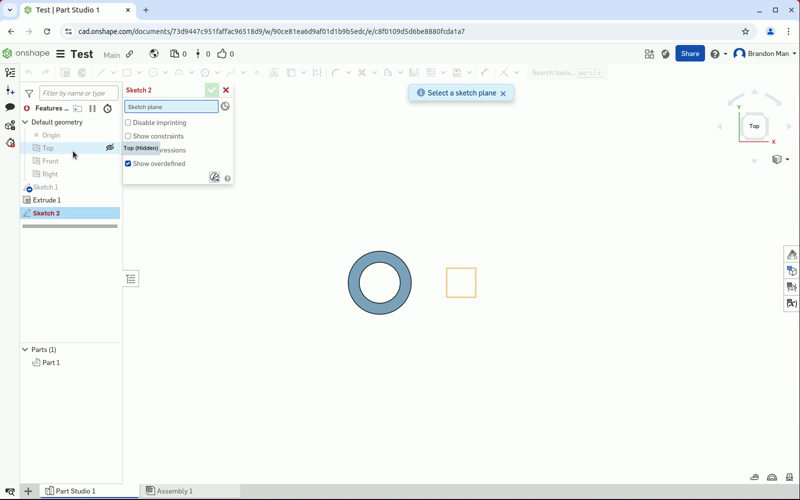
click(73, 150)
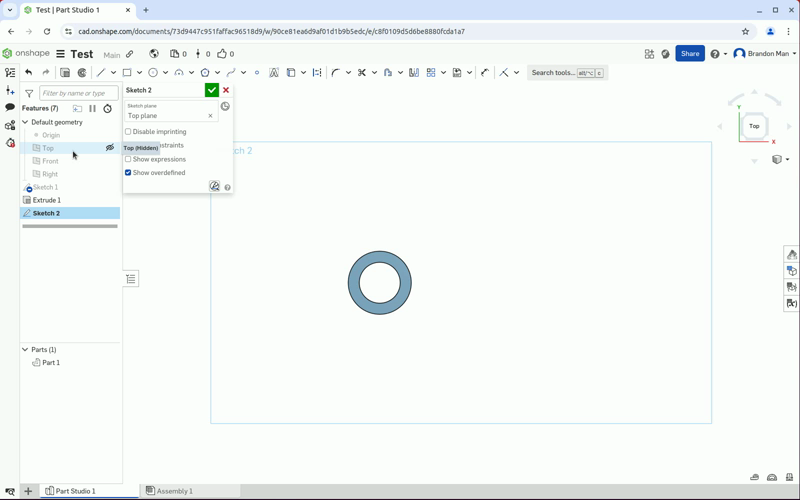
mouse_move(73, 352)
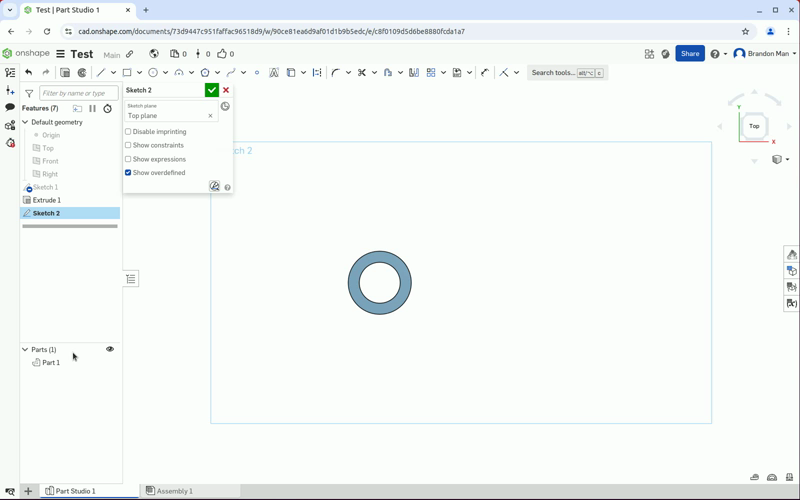
key(y)
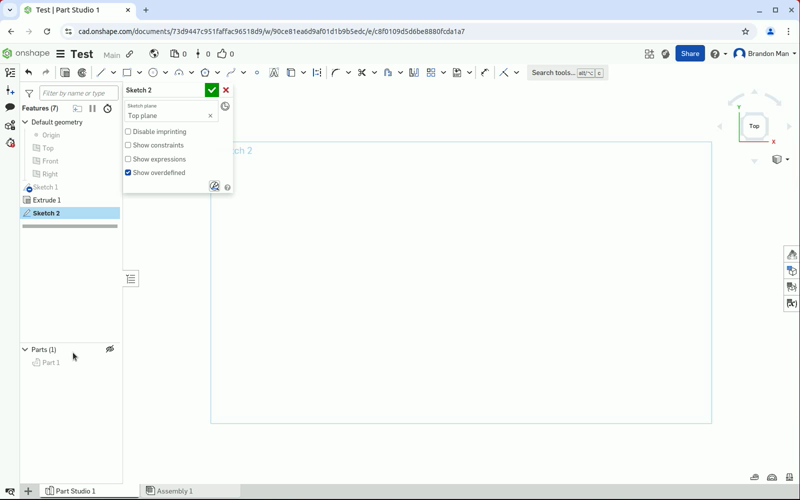
key(l)
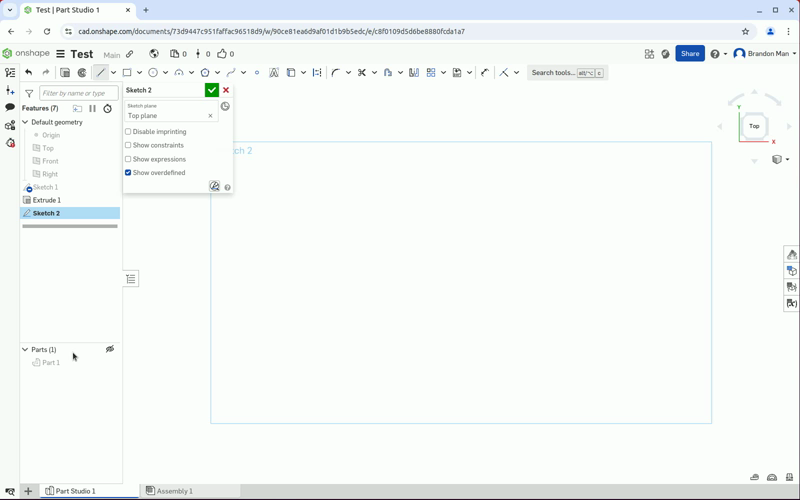
key_down(shift)
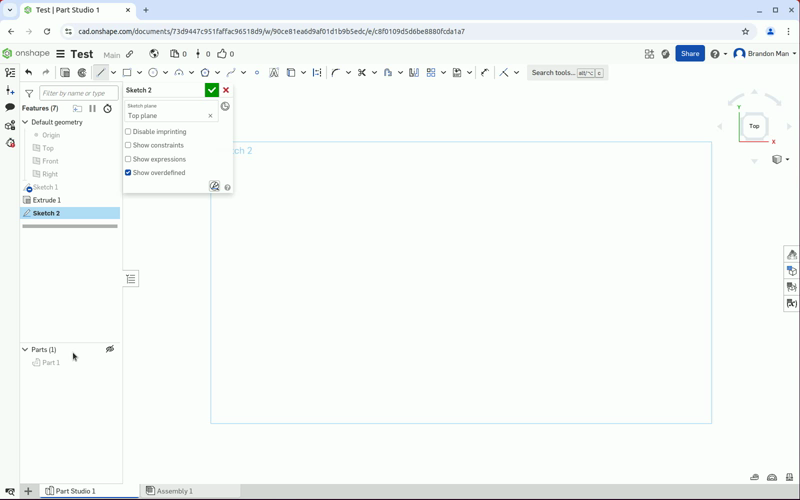
mouse_move(362, 339)
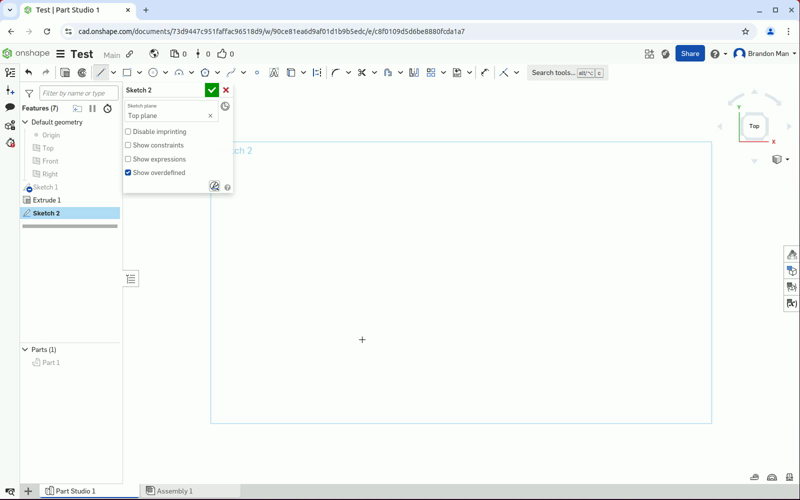
click(362, 339)
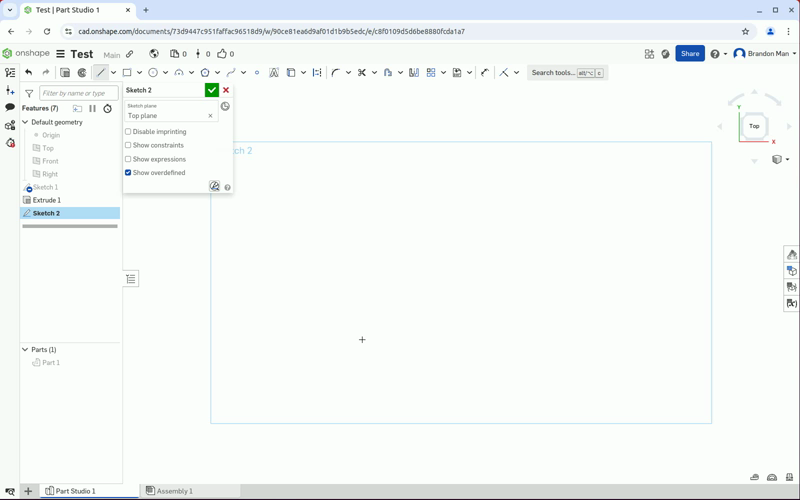
key_up(shift)
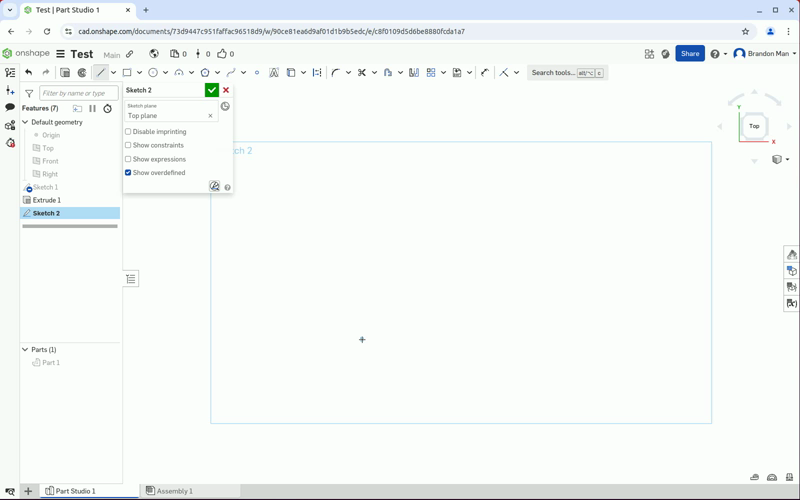
key_down(shift)
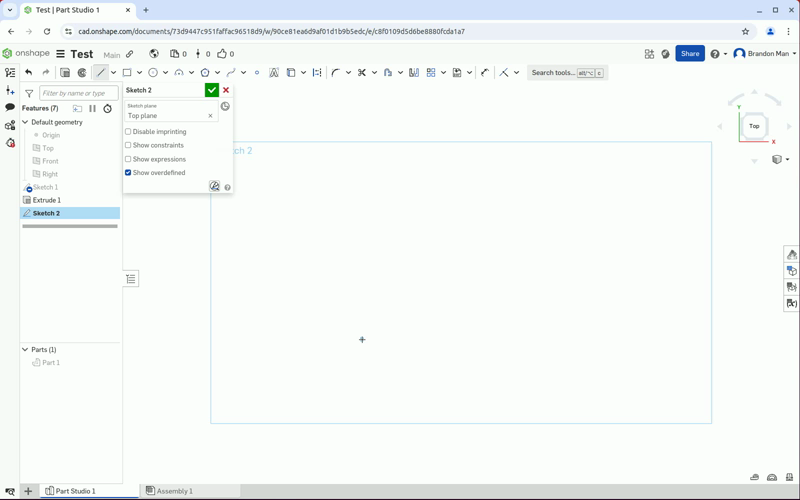
mouse_move(392, 339)
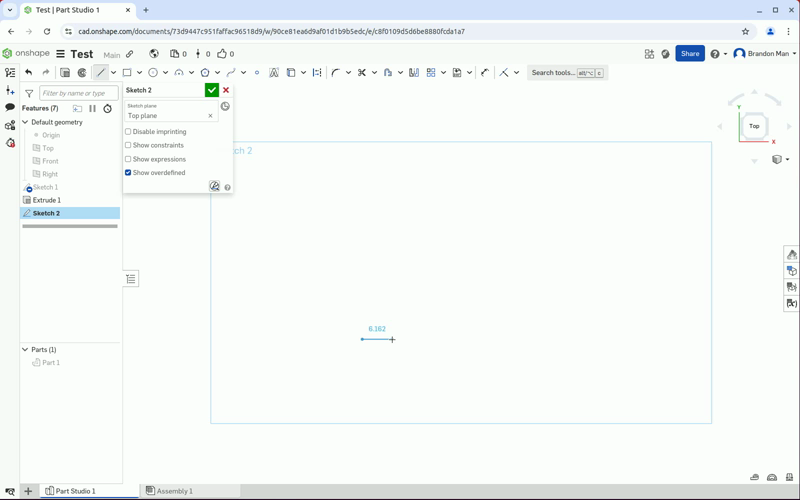
mouse_move(377, 339)
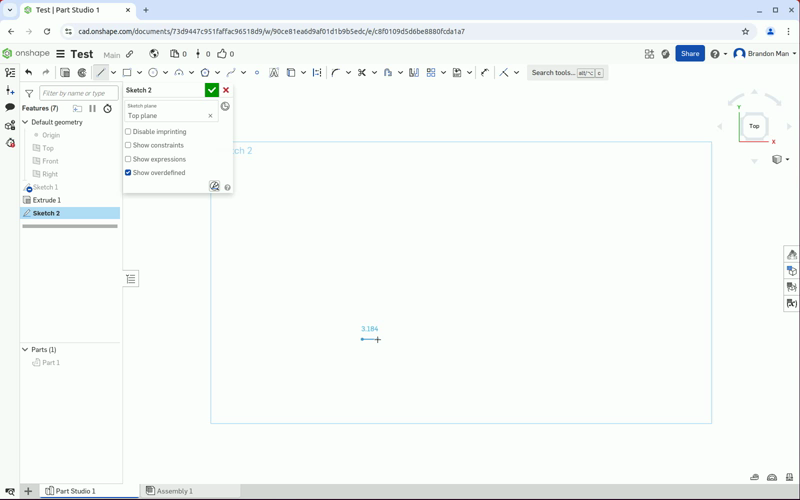
click(377, 339)
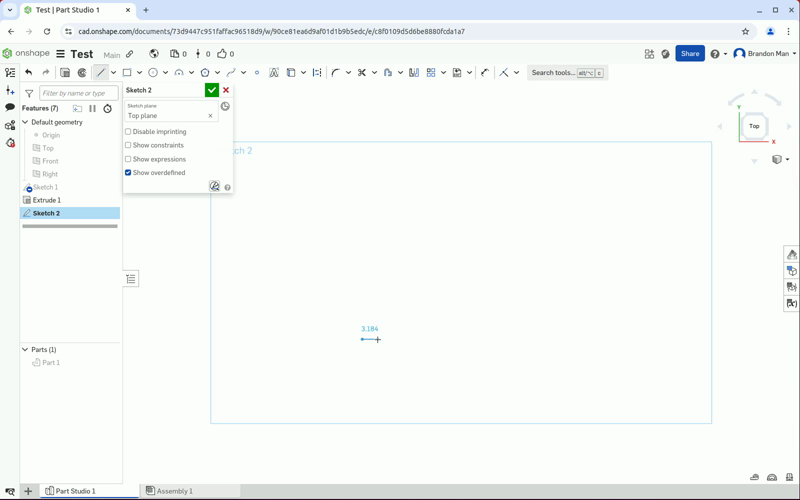
key_up(shift)
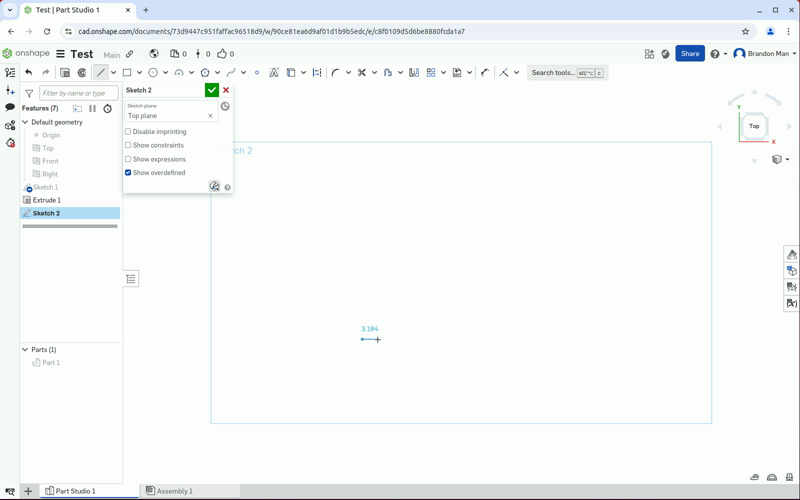
key_down(shift)
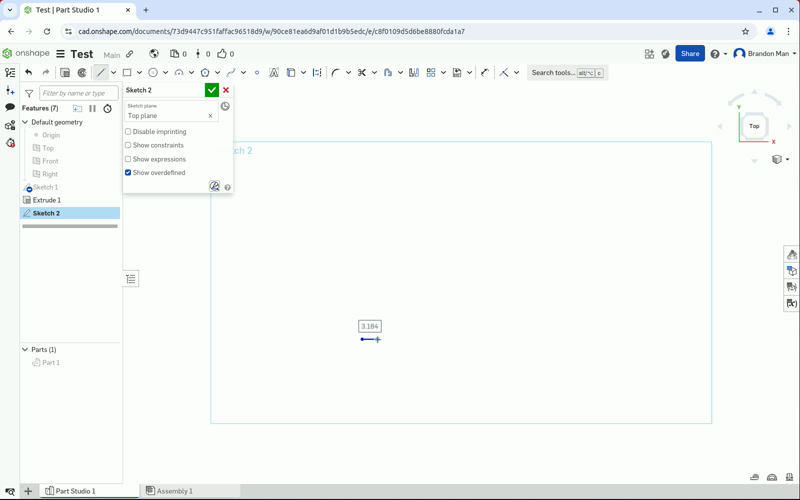
mouse_move(407, 339)
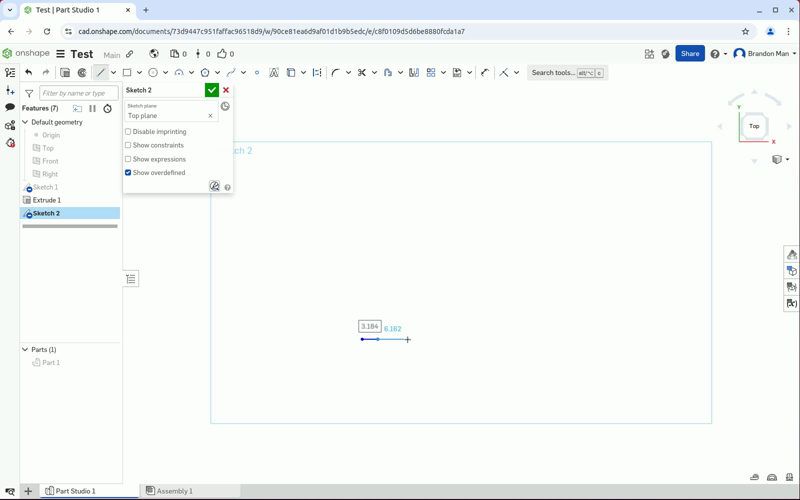
mouse_move(377, 307)
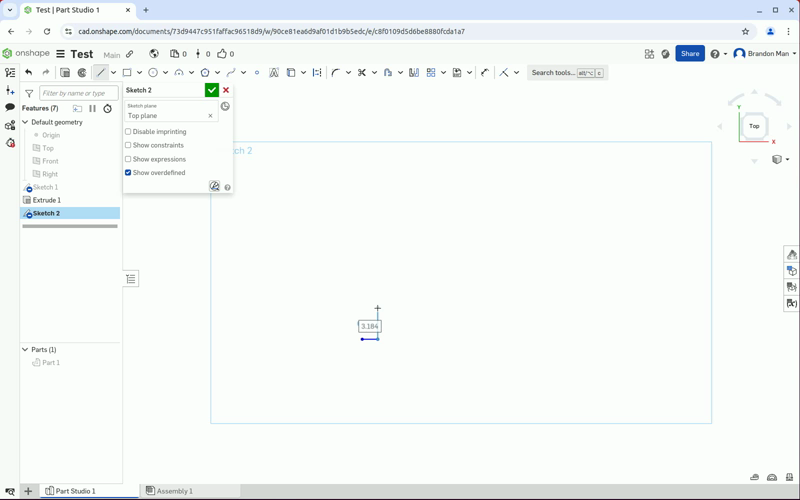
click(377, 307)
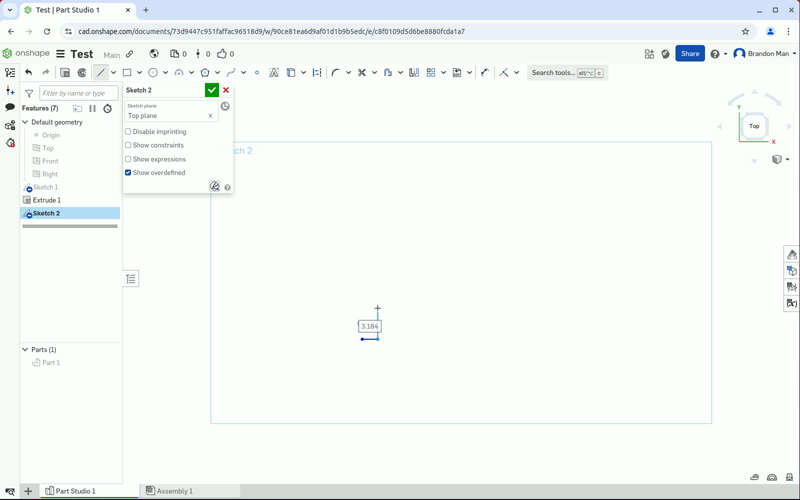
key_up(shift)
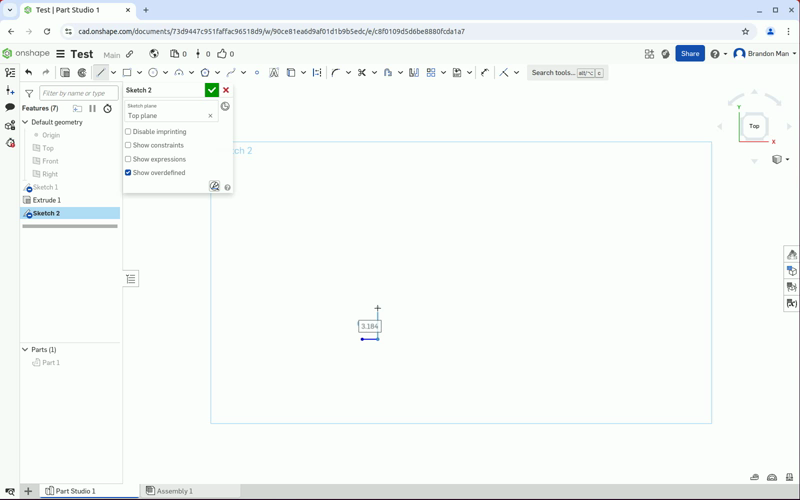
key_down(shift)
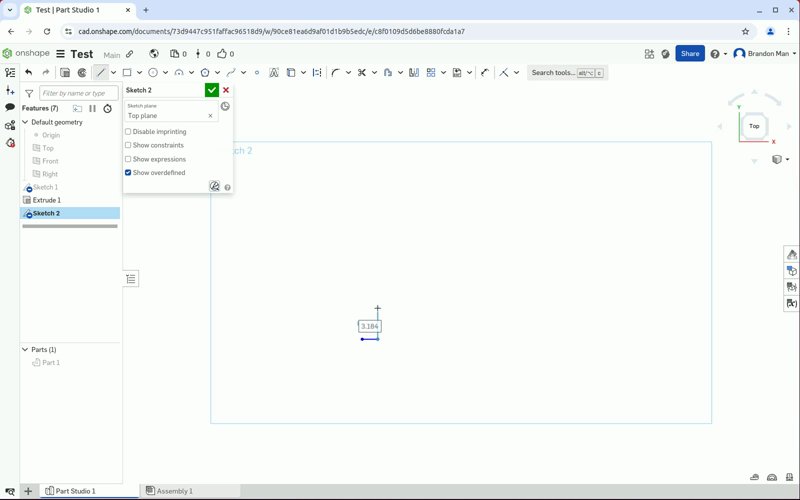
mouse_move(407, 307)
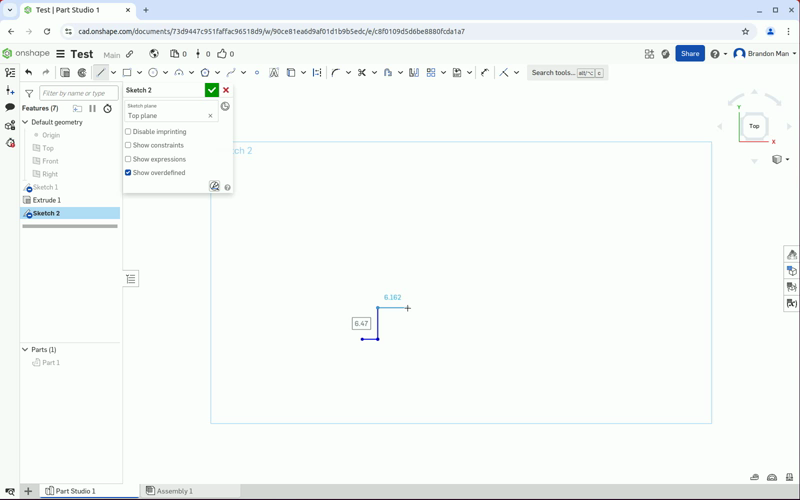
mouse_move(362, 307)
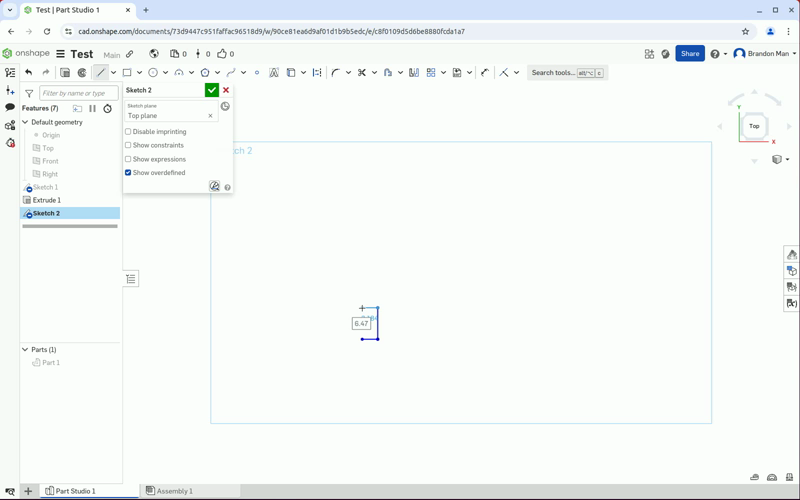
click(362, 307)
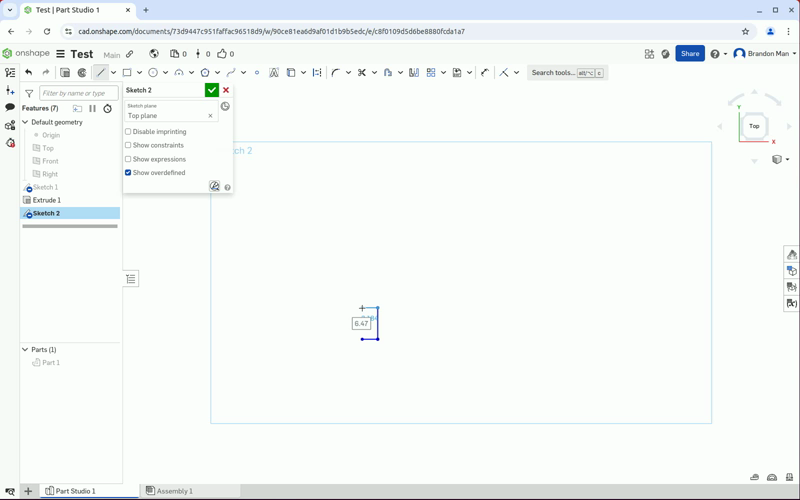
key_up(shift)
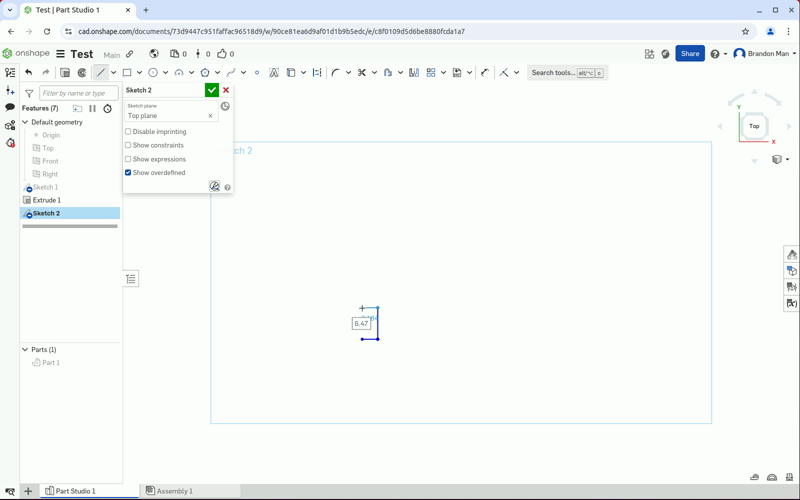
mouse_move(392, 307)
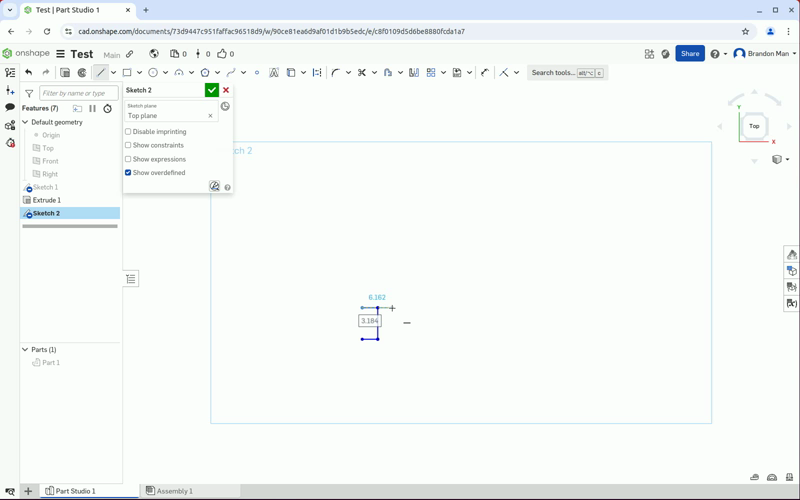
key_down(shift)
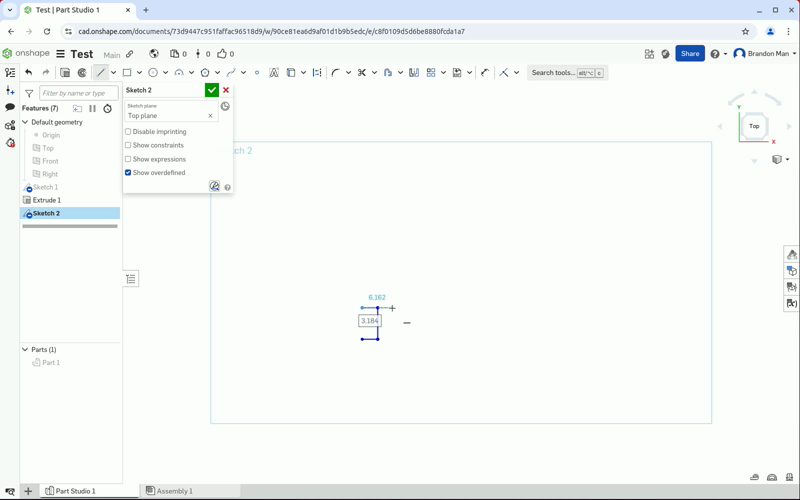
mouse_move(362, 339)
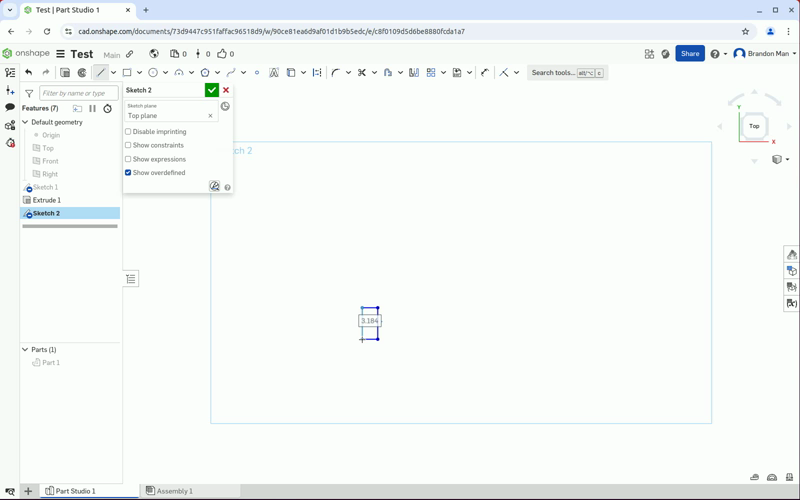
key_up(shift)
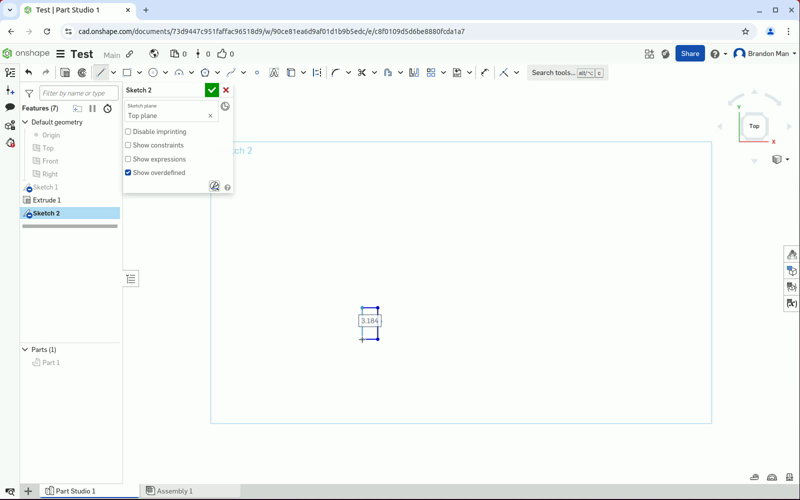
click(362, 339)
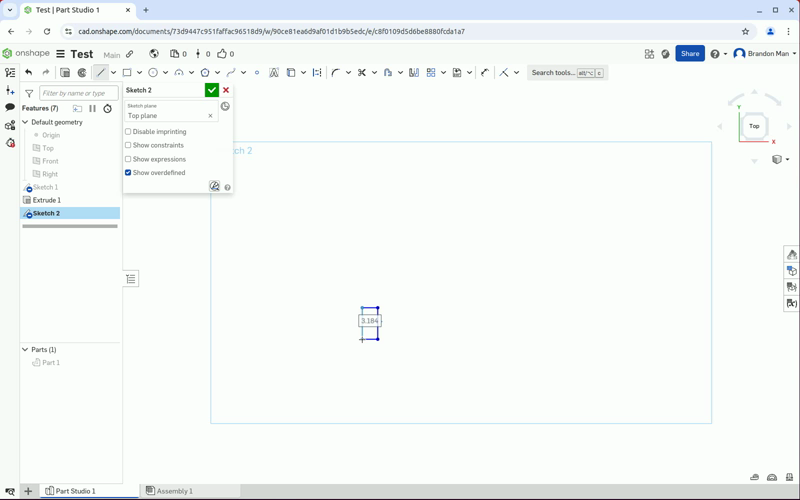
key(esc)
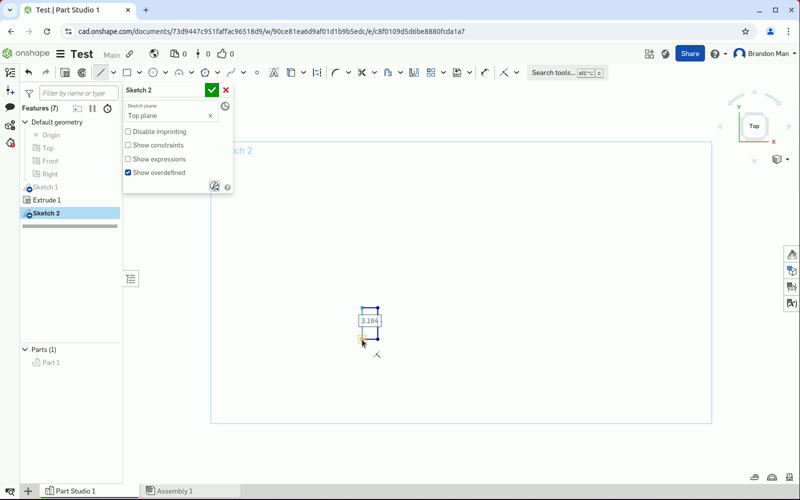
mouse_move(373, 337)
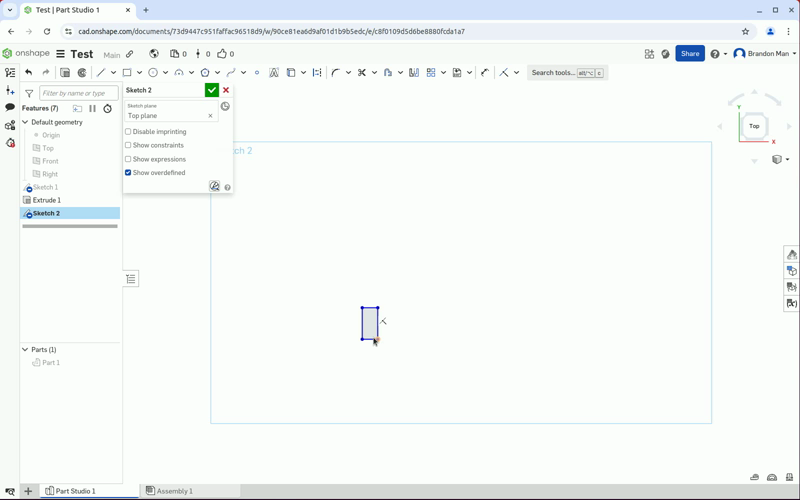
scroll(6)
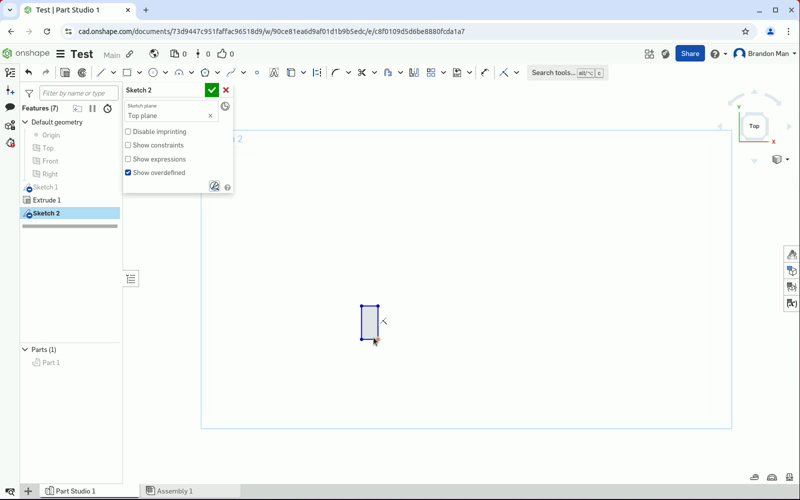
scroll(6)
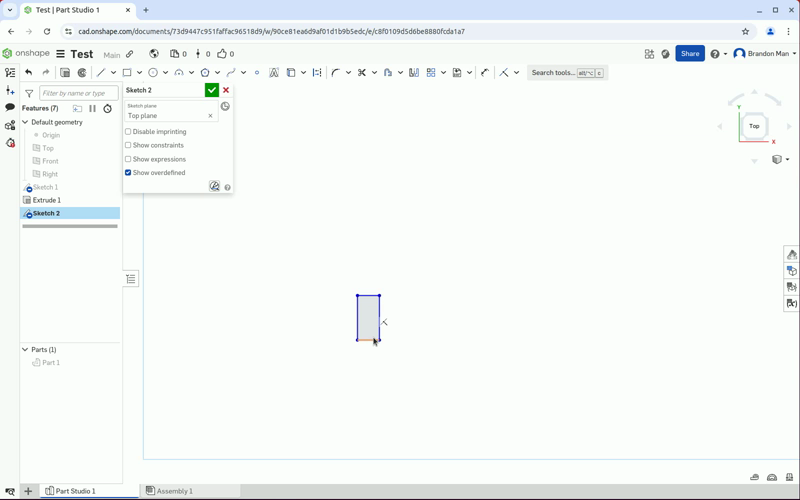
scroll(6)
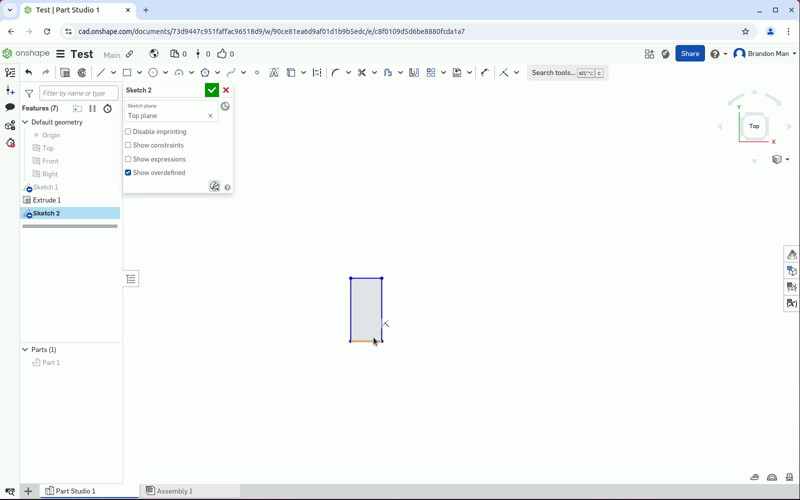
scroll(6)
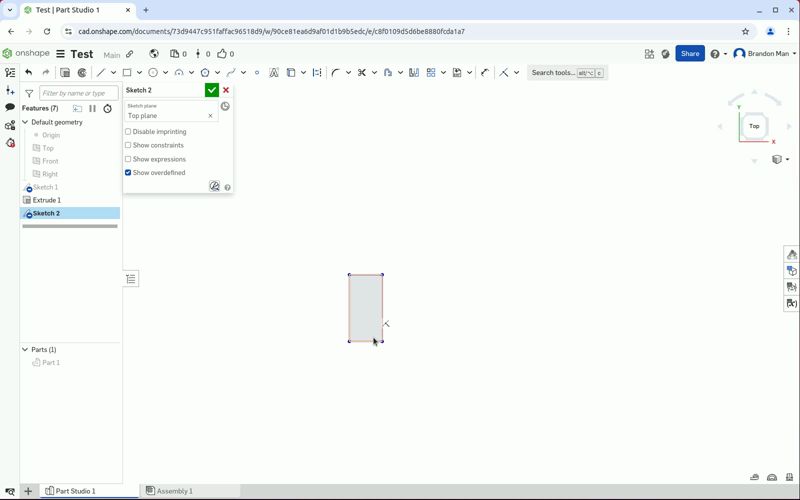
scroll(6)
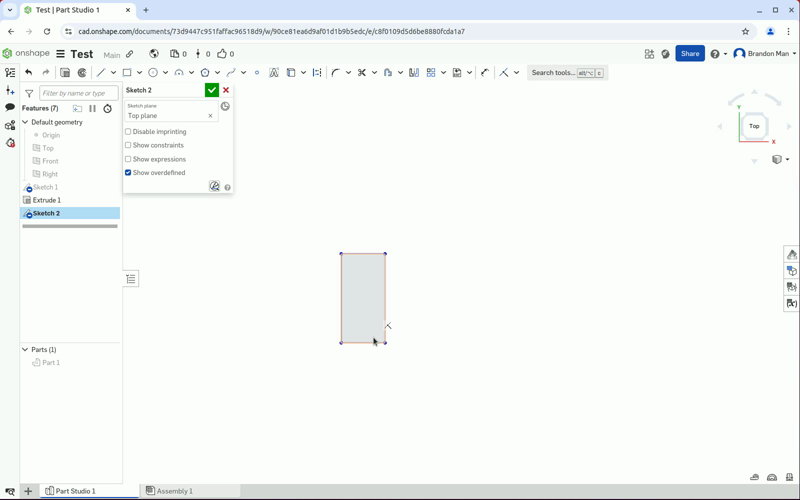
scroll(6)
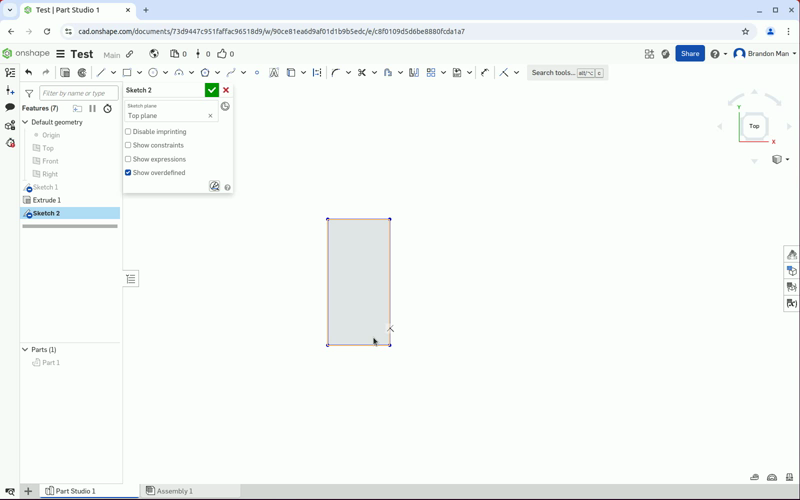
scroll(6)
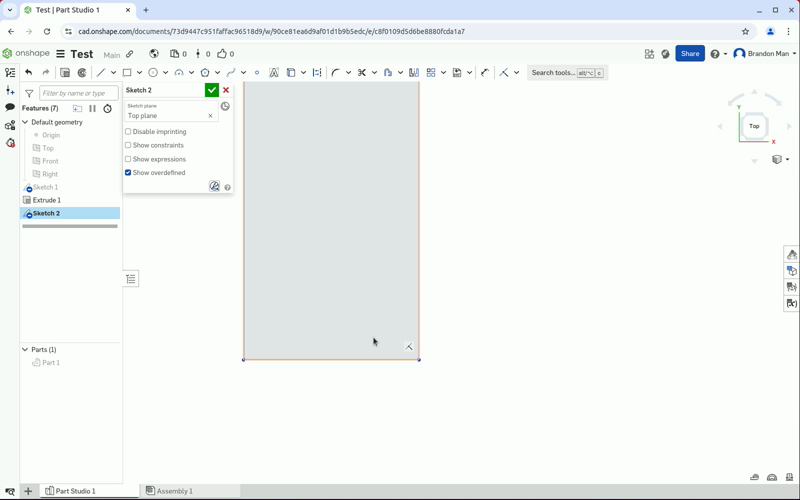
click(373, 337)
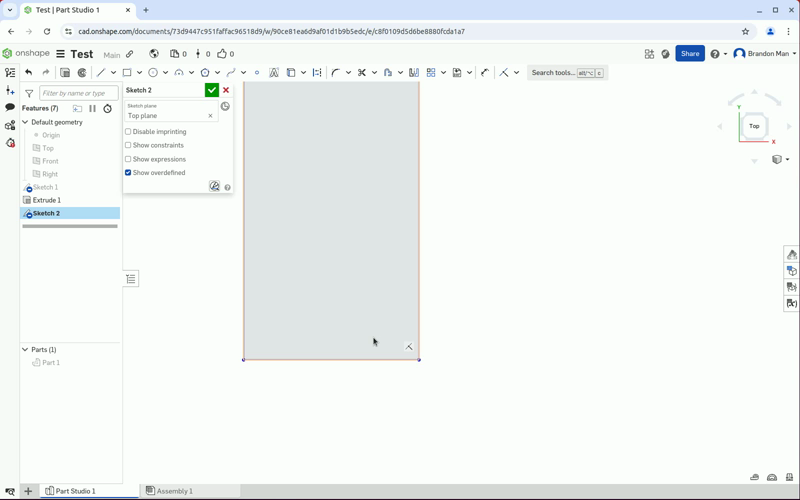
scroll(-6)
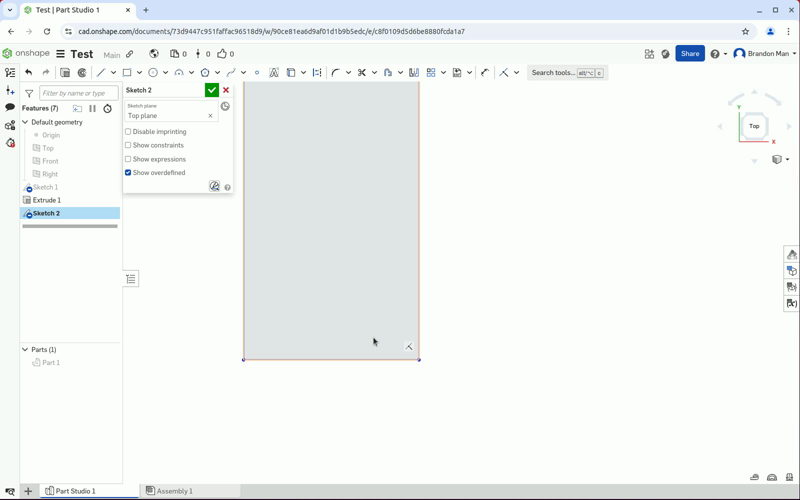
scroll(-6)
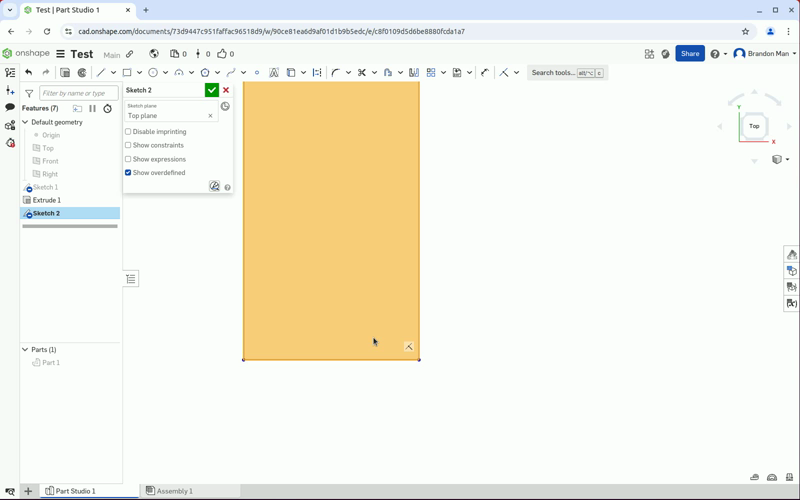
scroll(-6)
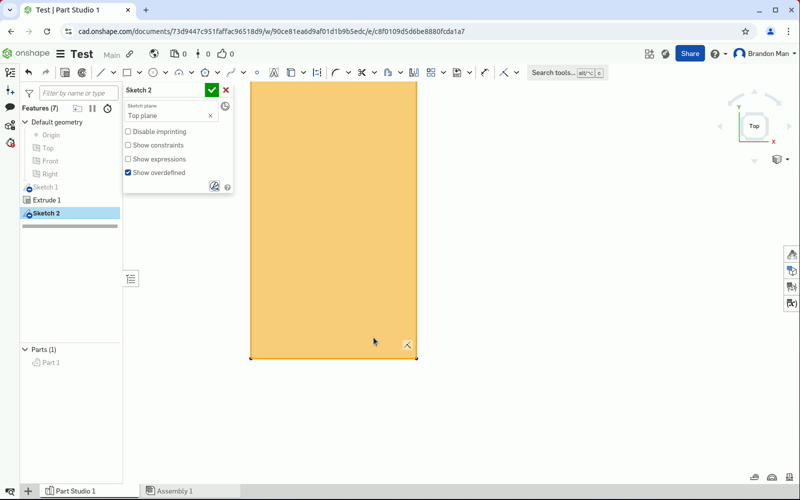
scroll(-6)
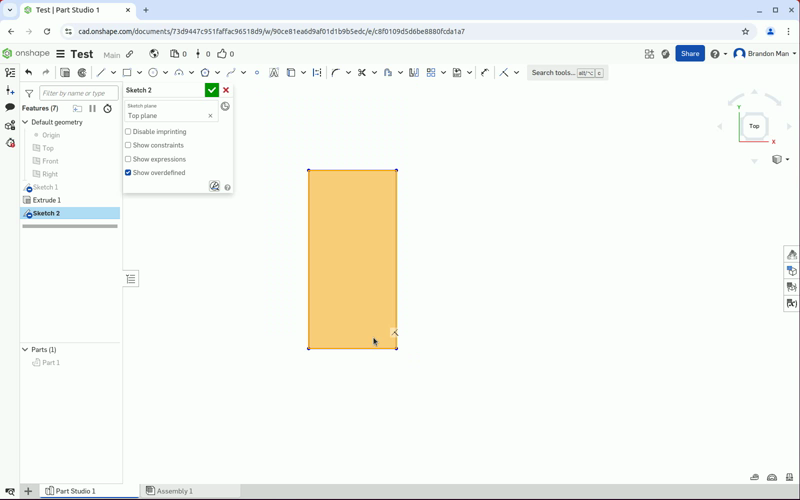
scroll(-6)
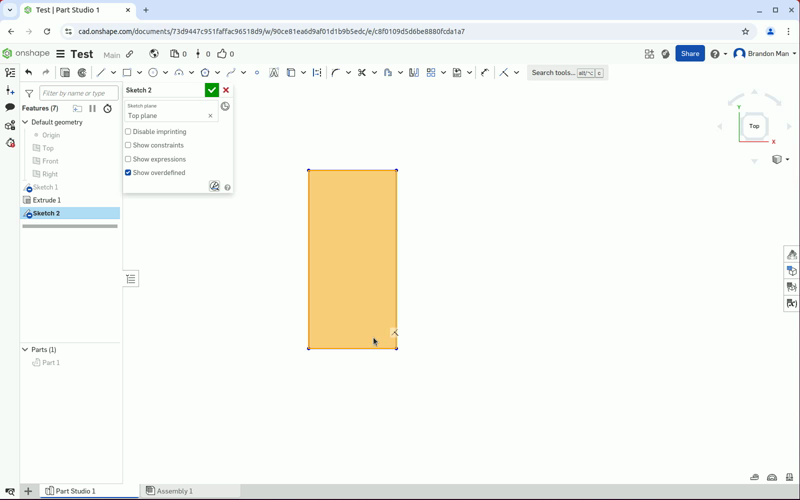
scroll(-6)
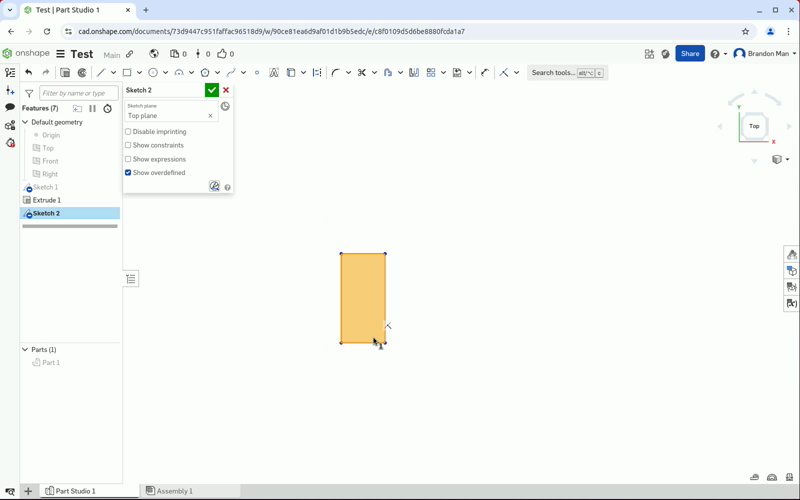
scroll(-6)
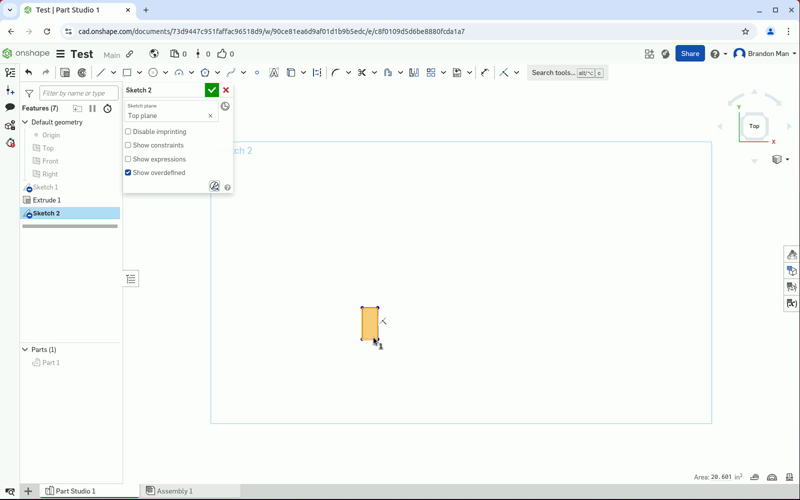
mouse_move(73, 352)
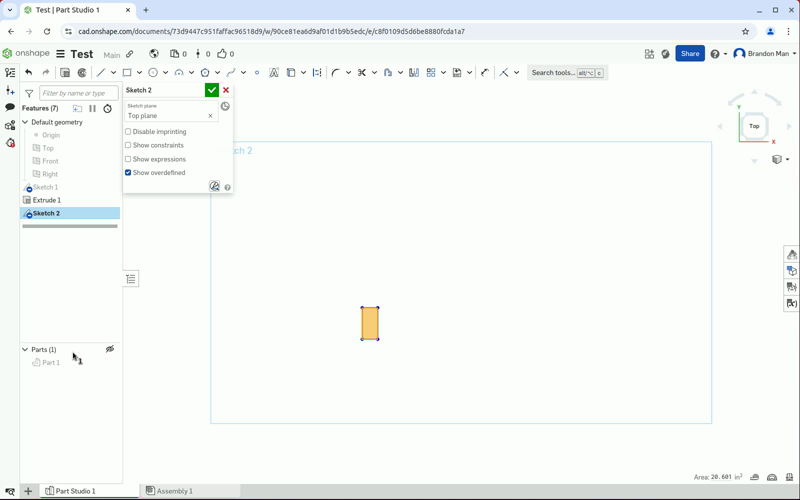
key(shift+y)
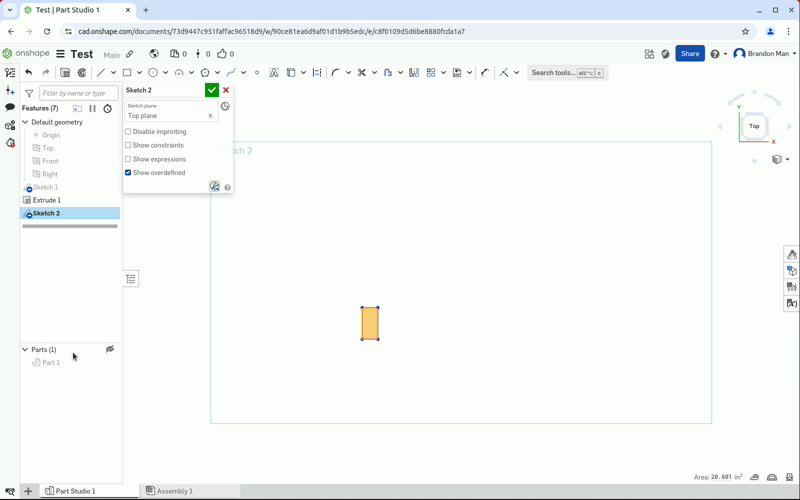
key(shift+e)
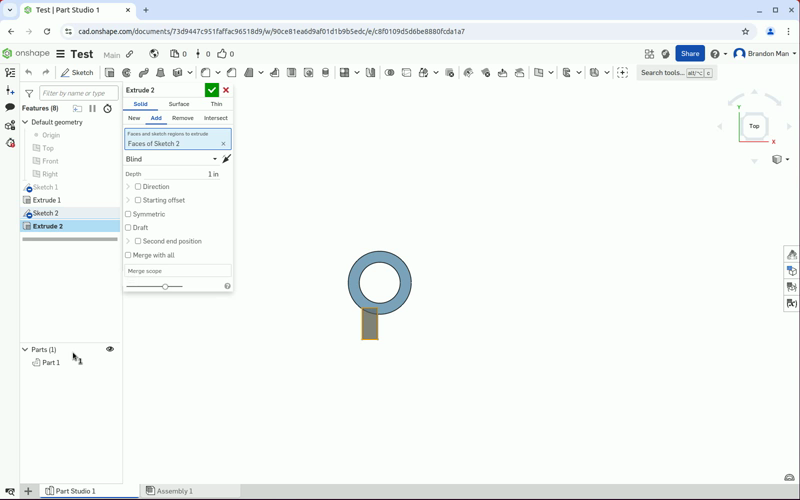
mouse_move(143, 106)
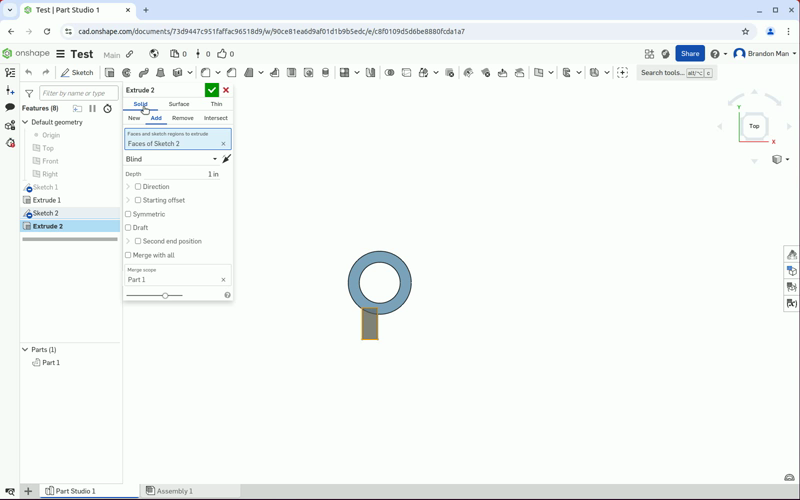
click(143, 106)
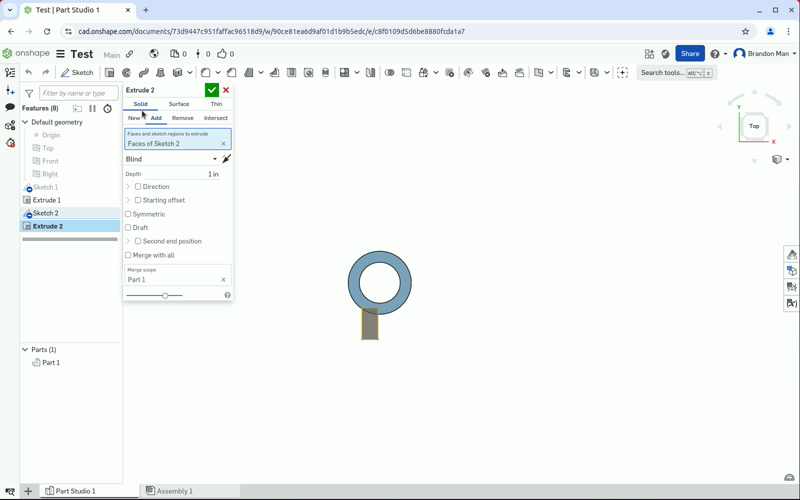
mouse_move(137, 120)
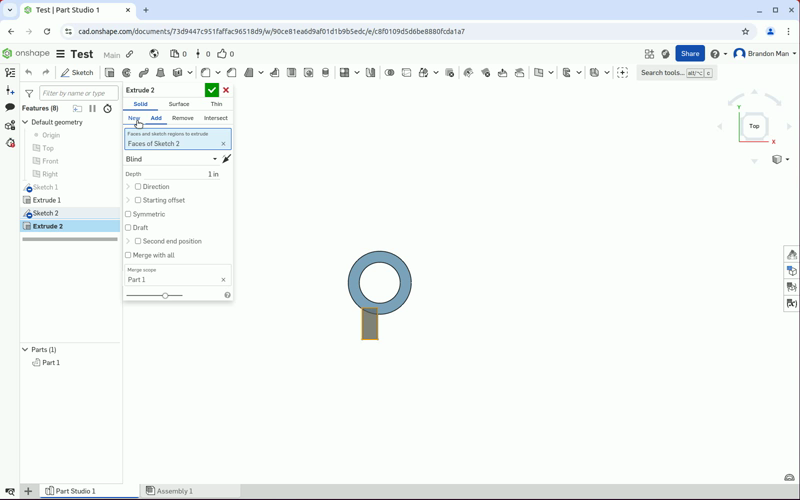
click(137, 120)
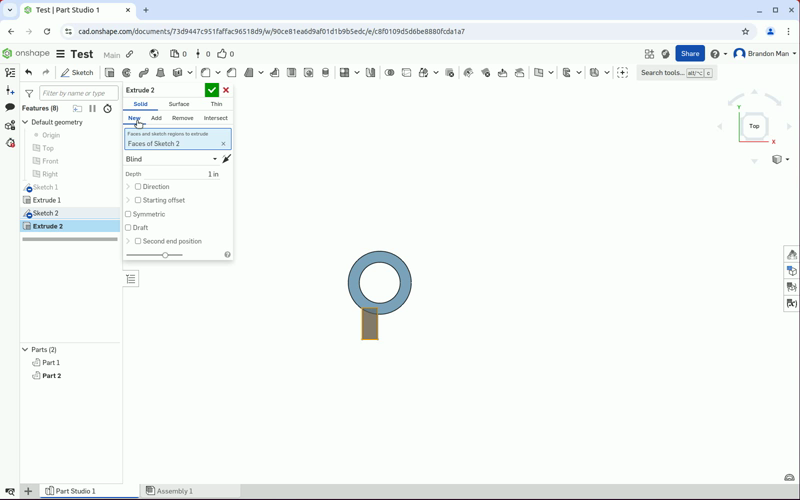
key(tab, 4)
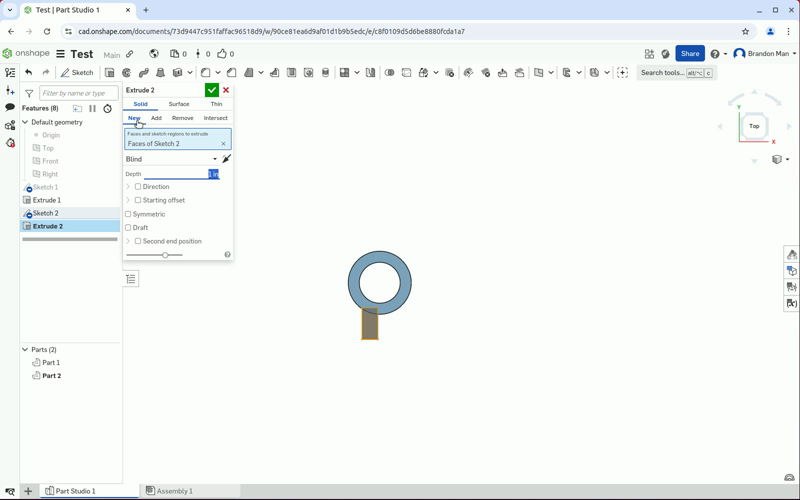
text(2.889)
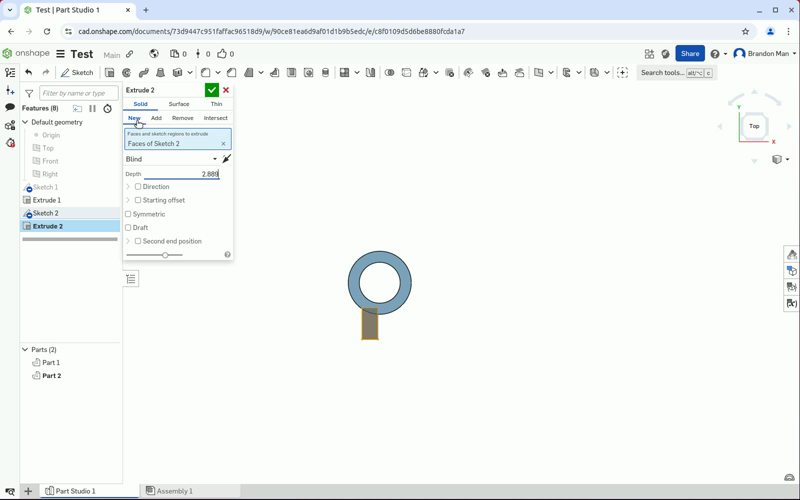
key(enter)
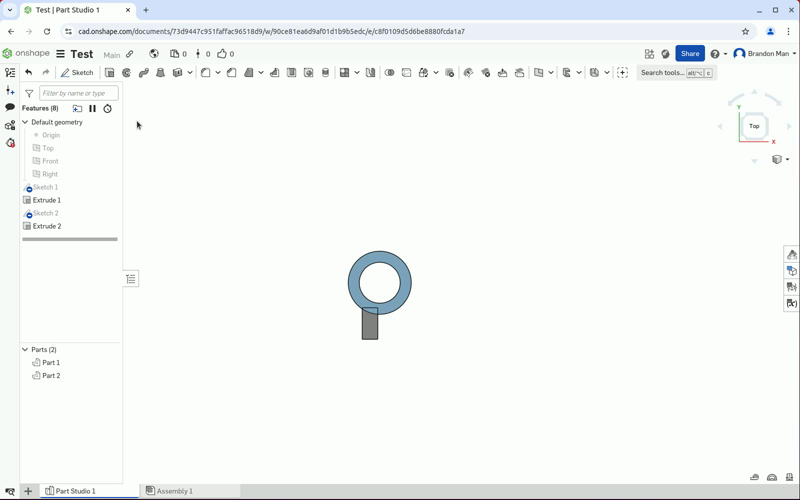
key(shift+h)
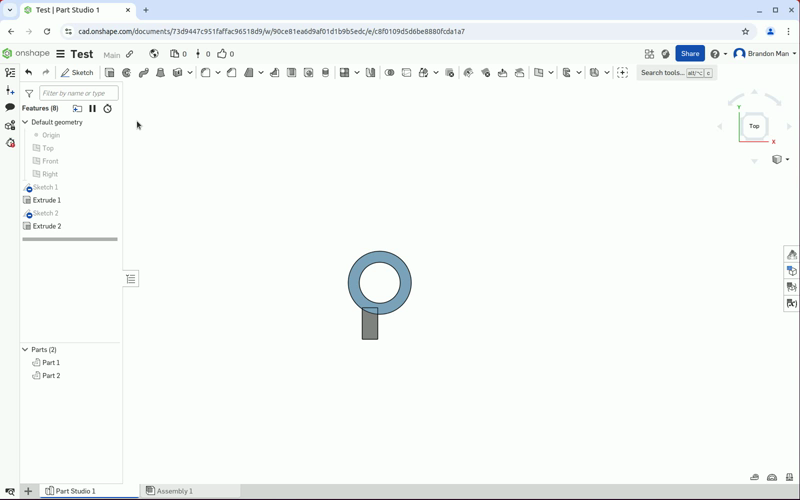
key(shift+h)
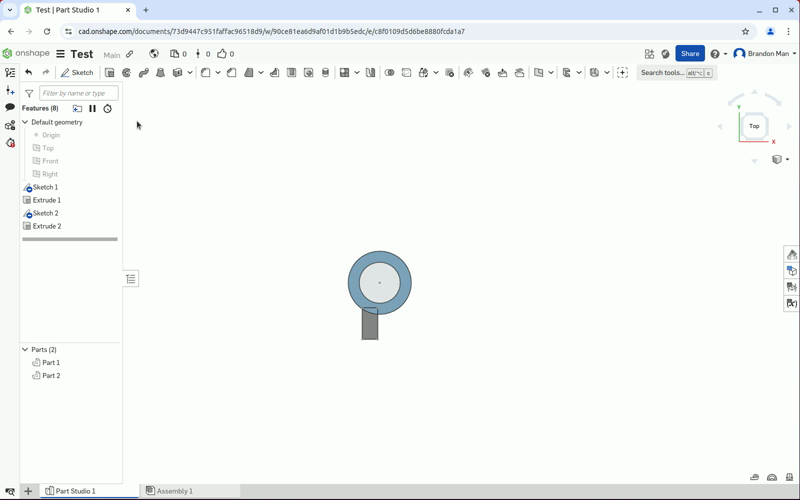
key(shift+7)
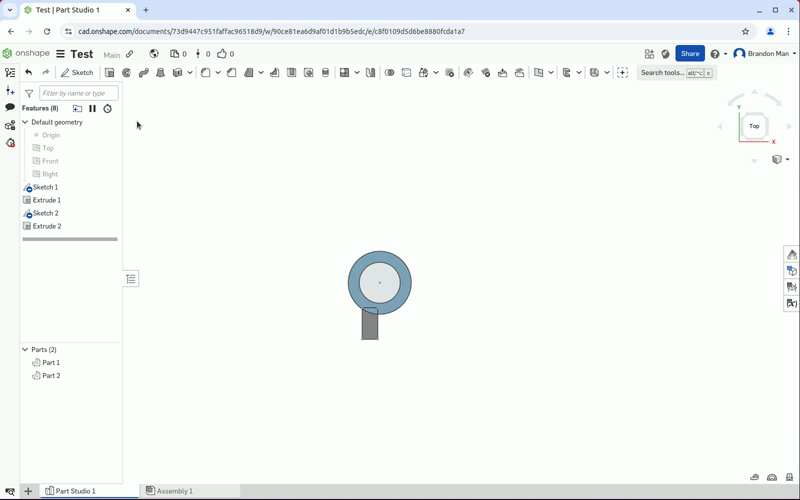
key(up, 3)
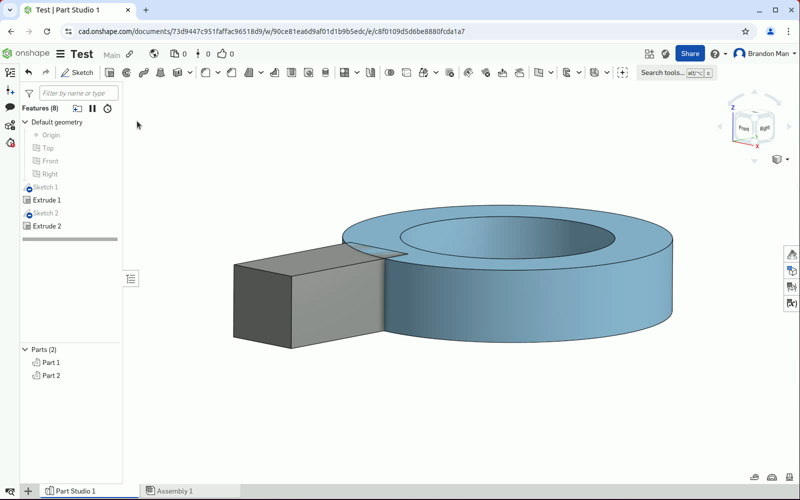
key(left, 3)
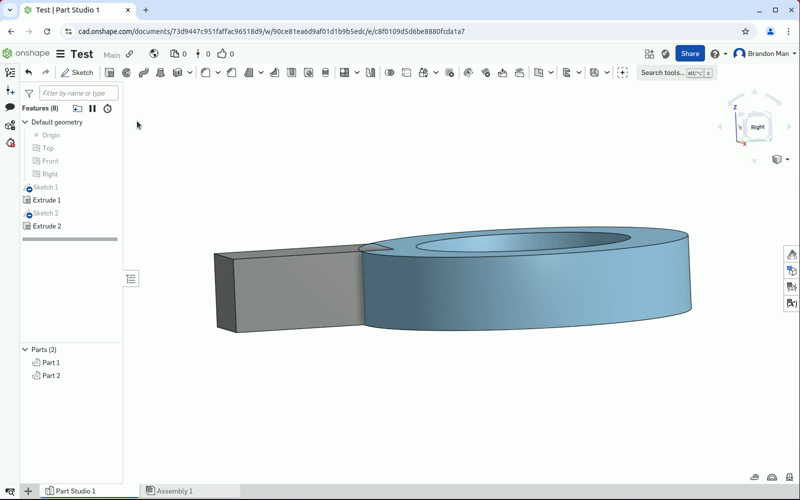
key(right, 3)
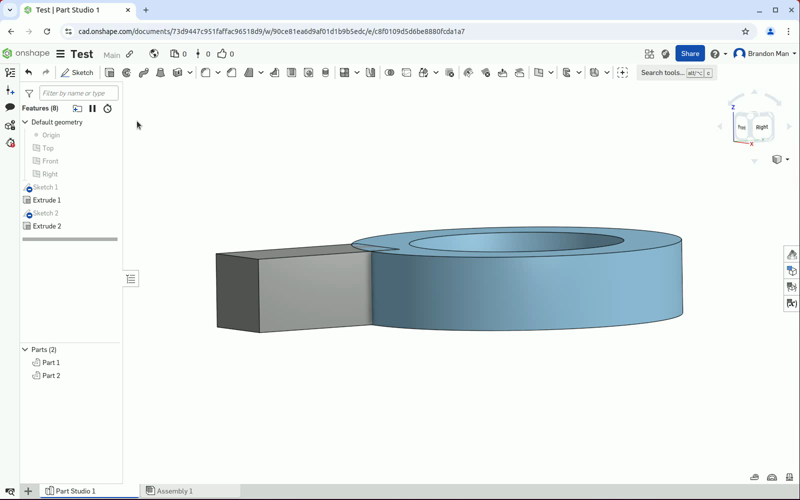
key(down, 3)
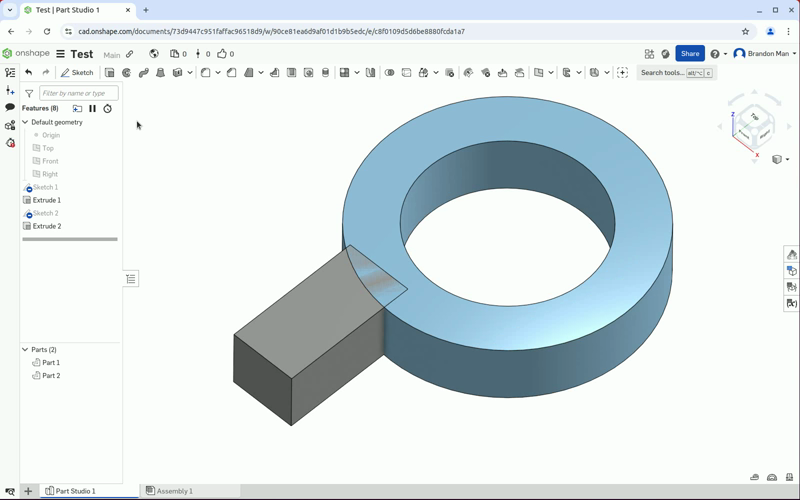
mouse_move(73, 189)
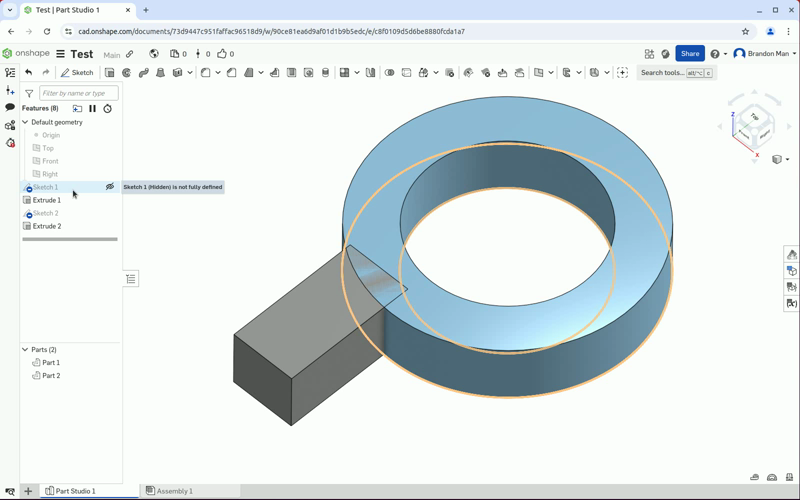
click(73, 189)